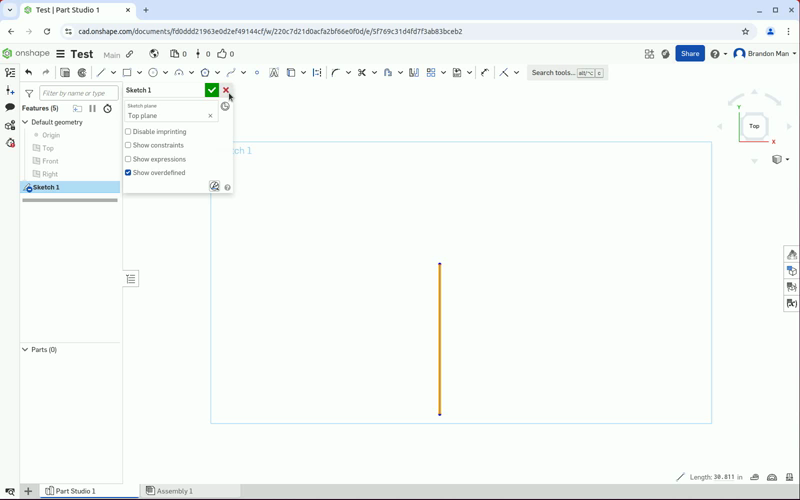
key(shift+h)
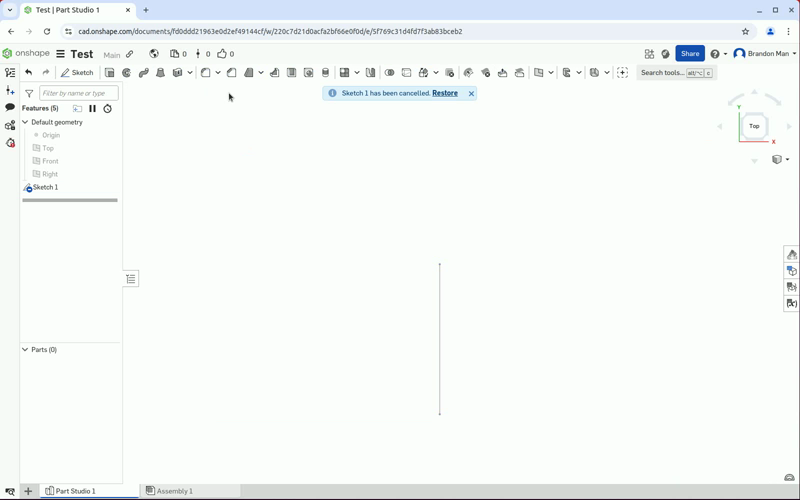
key(shift+s)
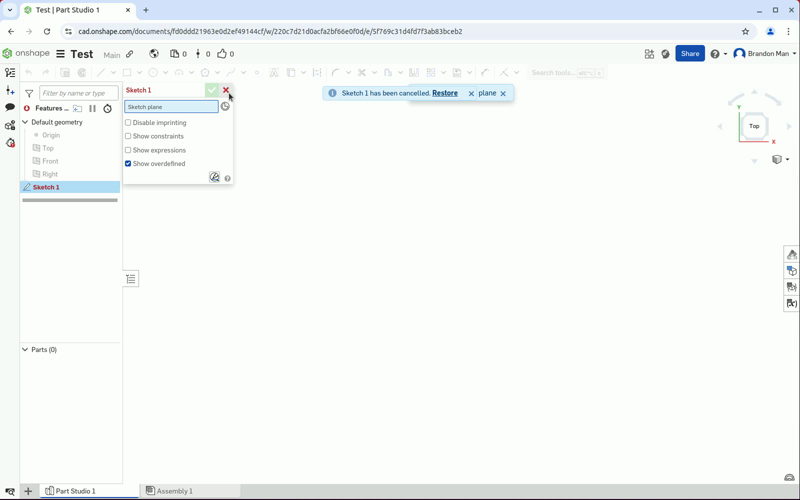
mouse_move(73, 150)
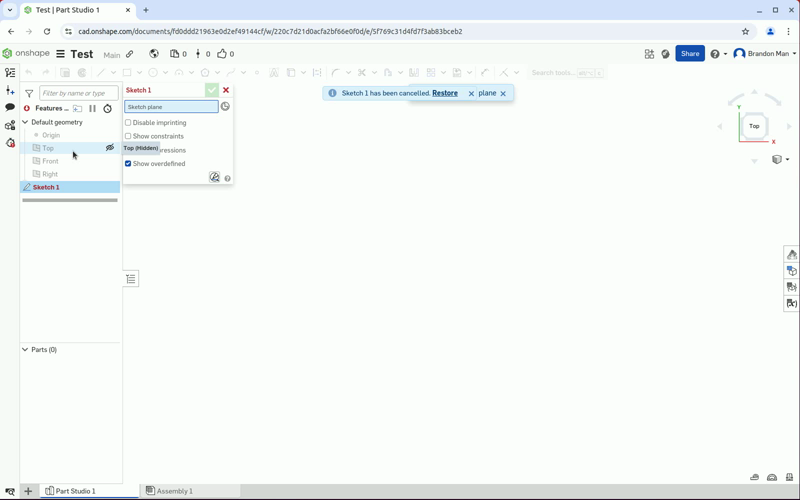
click(73, 150)
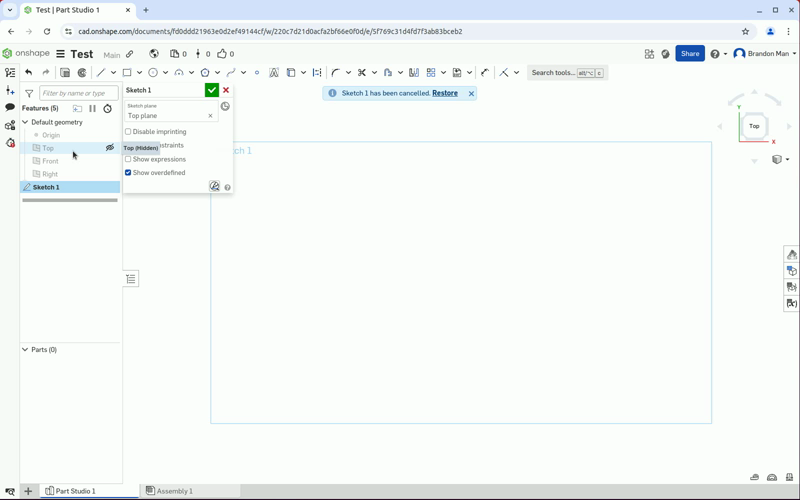
mouse_move(73, 352)
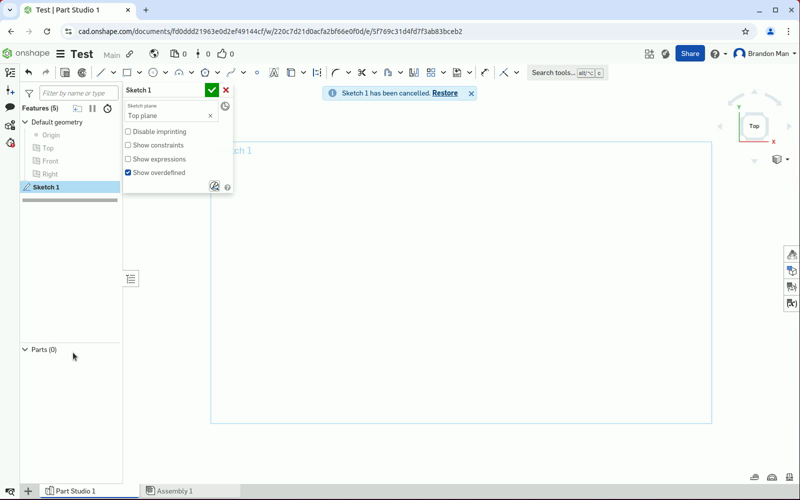
key(y)
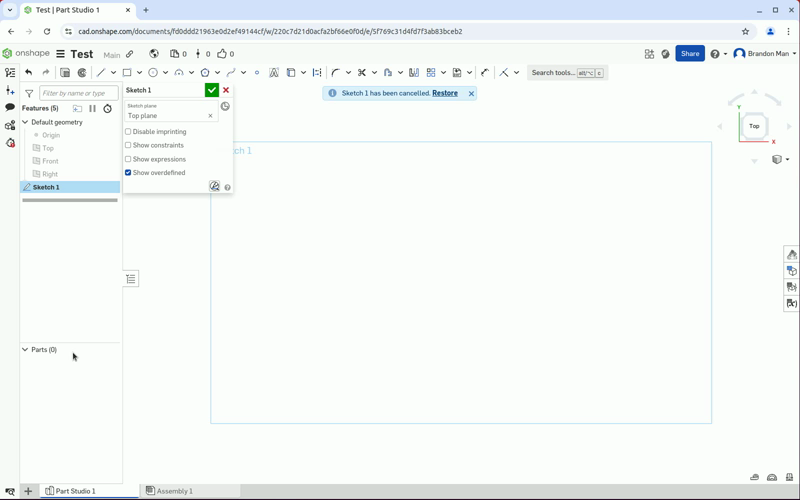
key(l)
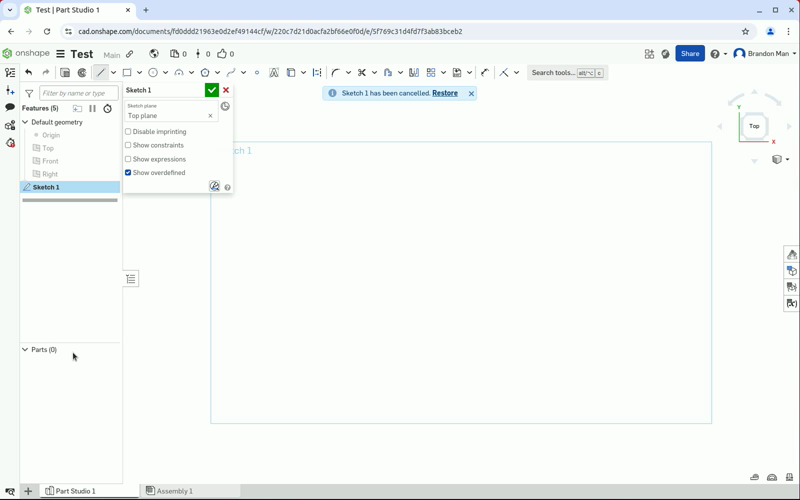
key_down(shift)
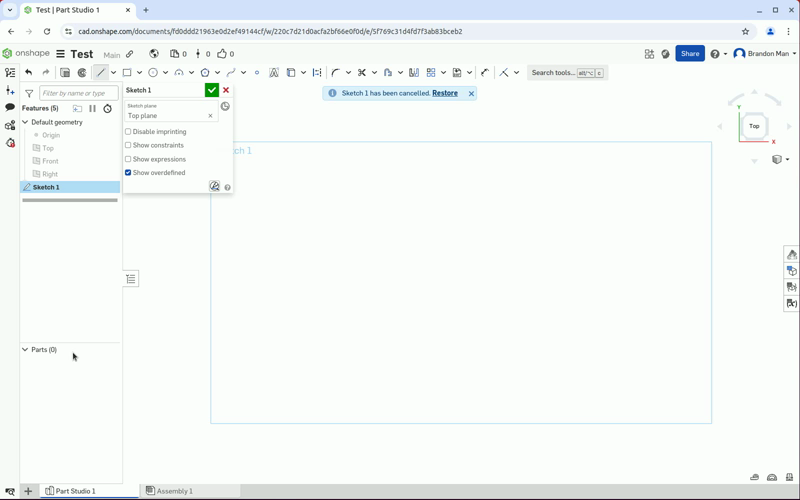
mouse_move(348, 320)
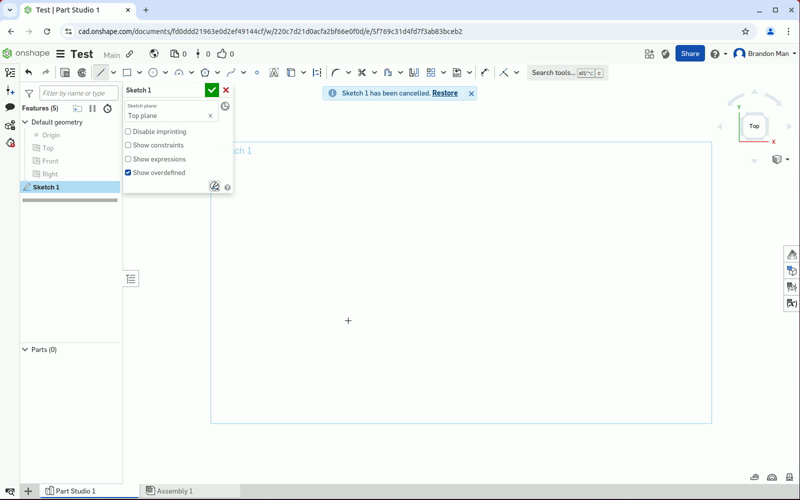
click(348, 320)
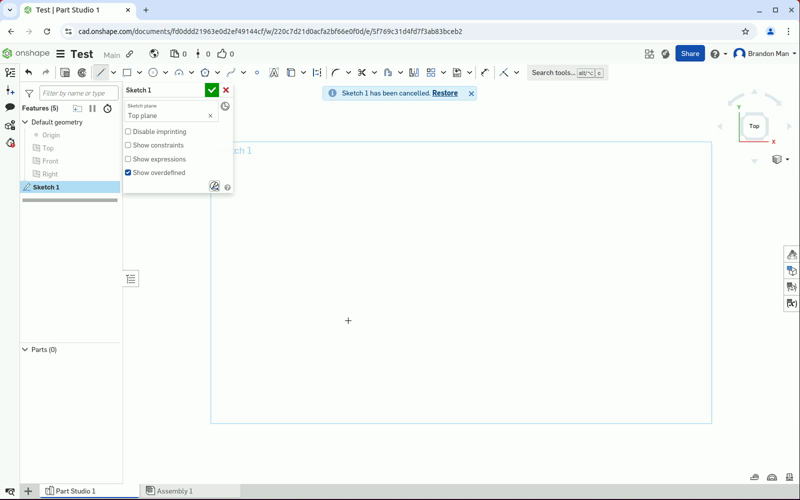
key_up(shift)
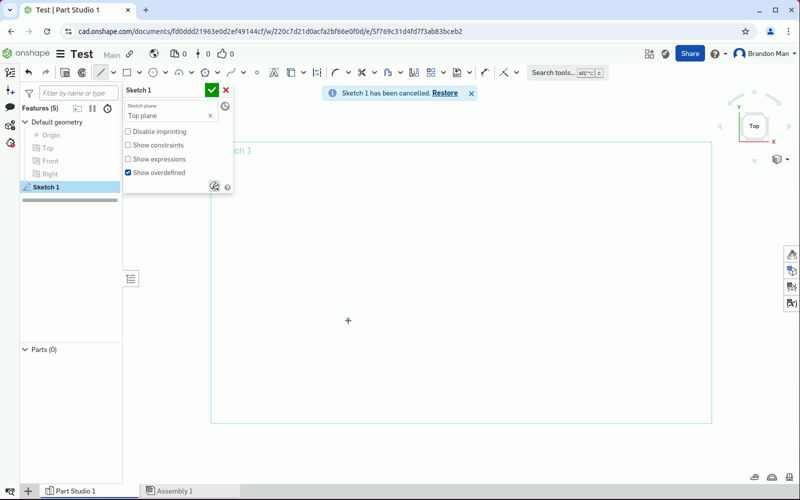
key_down(shift)
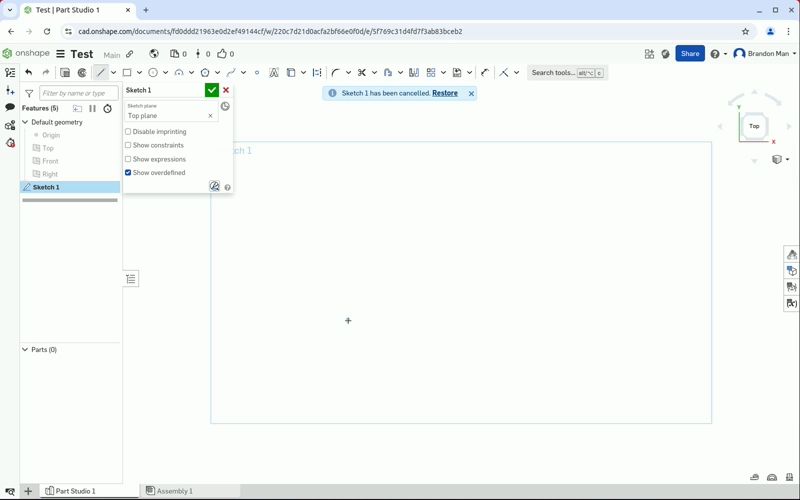
mouse_move(423, 320)
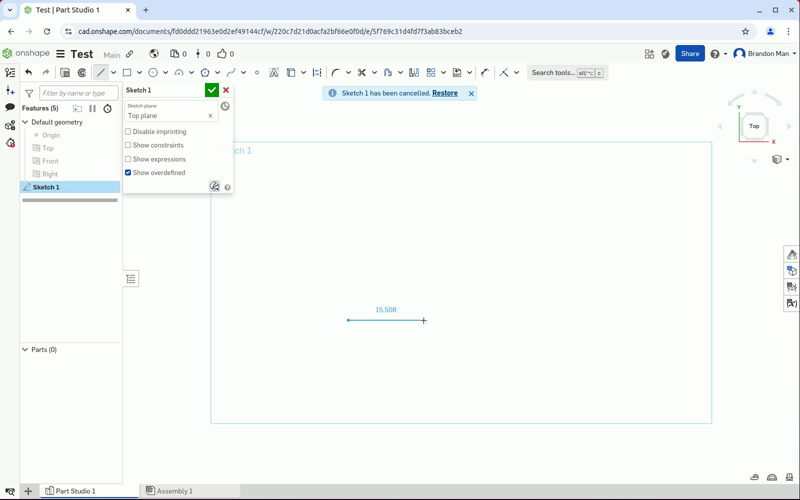
click(423, 320)
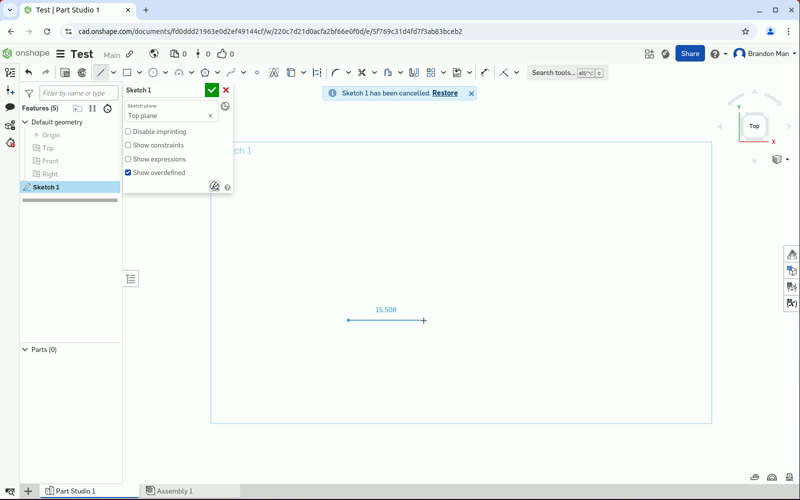
key_up(shift)
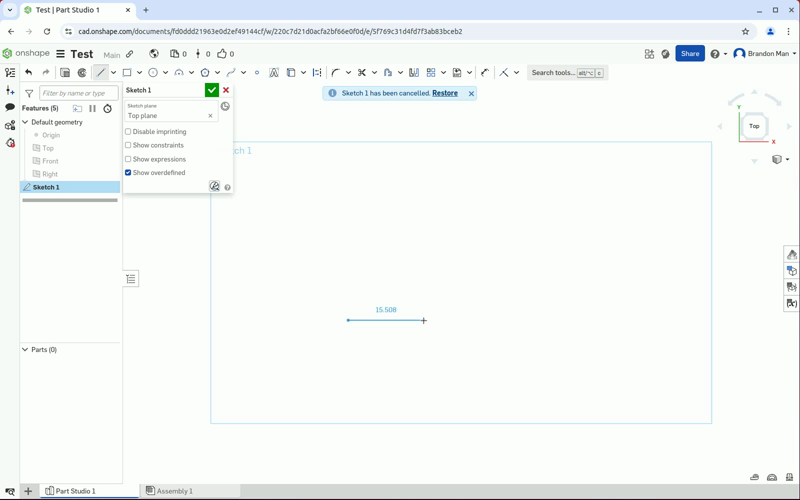
key_down(shift)
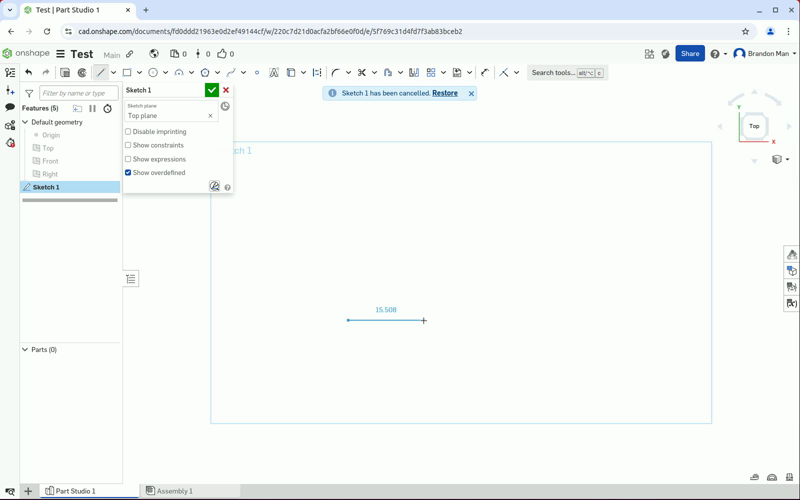
mouse_move(423, 245)
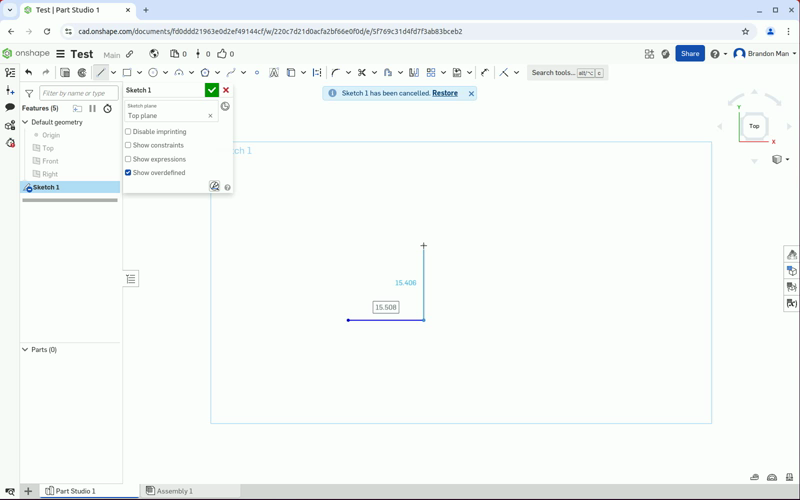
click(423, 245)
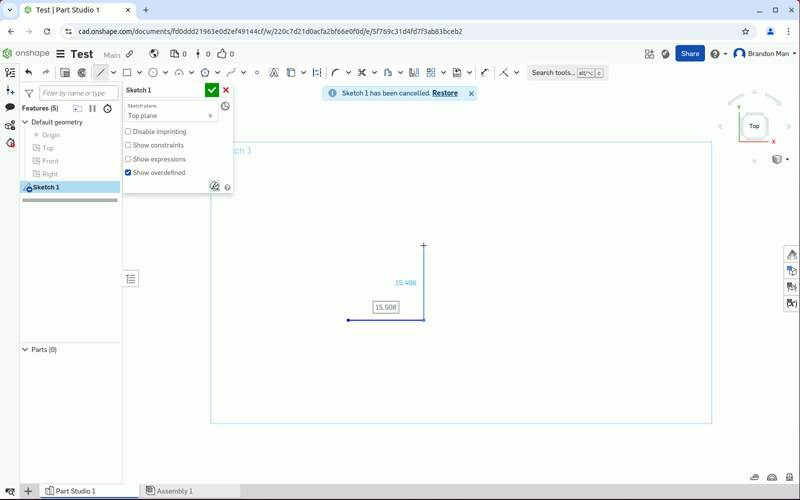
key_up(shift)
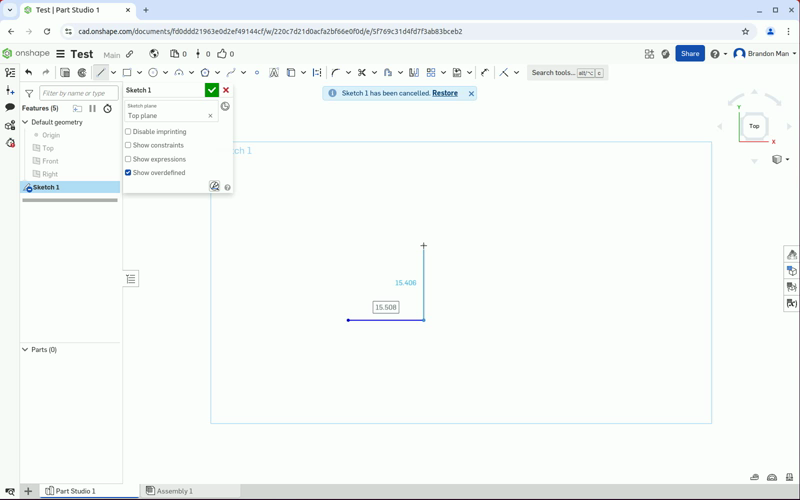
key_down(shift)
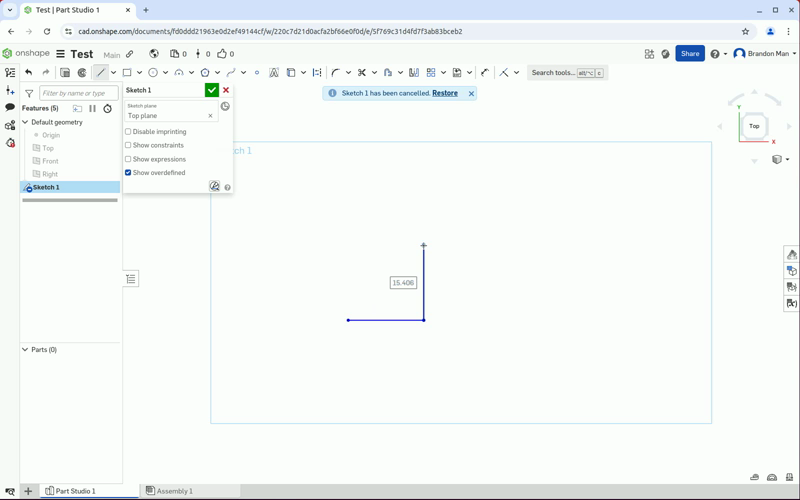
mouse_move(348, 245)
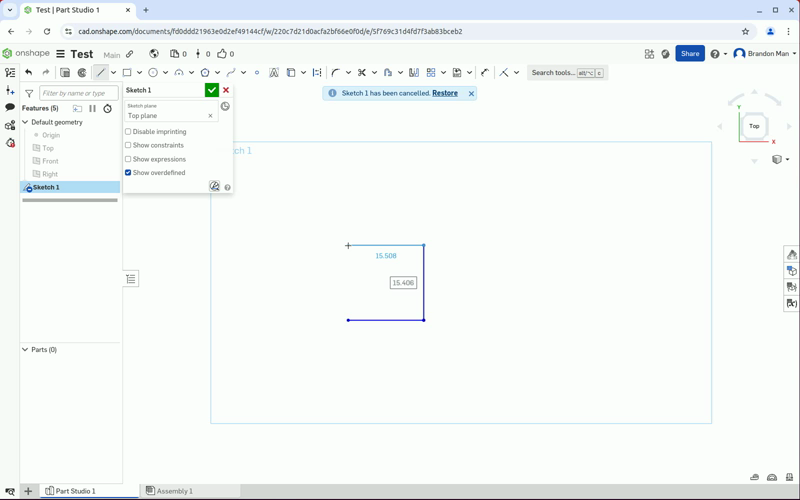
click(348, 245)
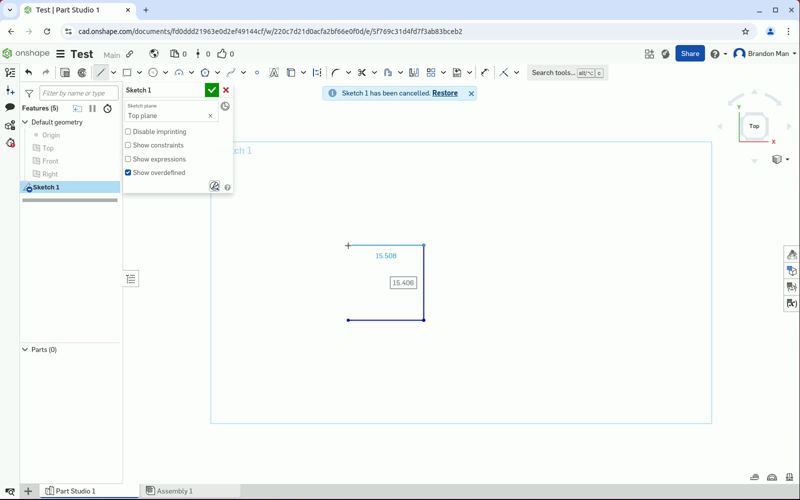
key_up(shift)
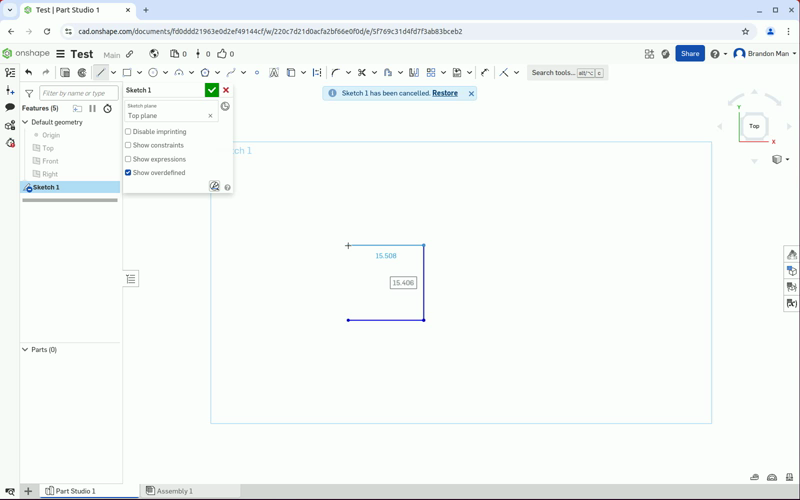
key_down(shift)
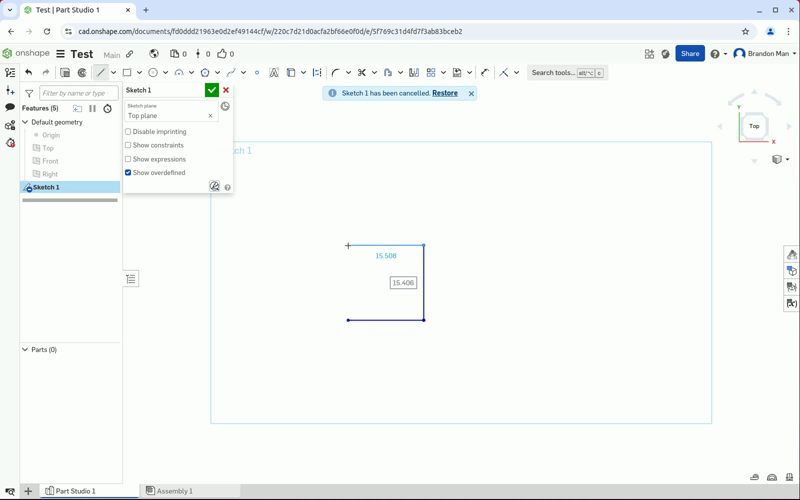
mouse_move(348, 320)
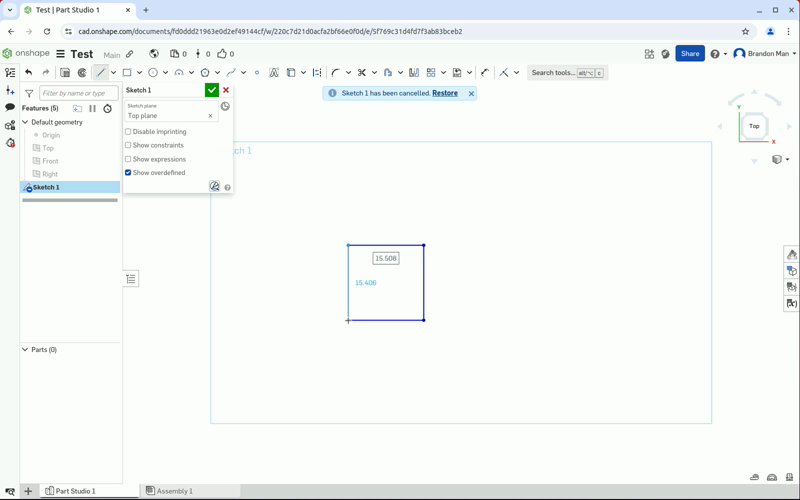
key_up(shift)
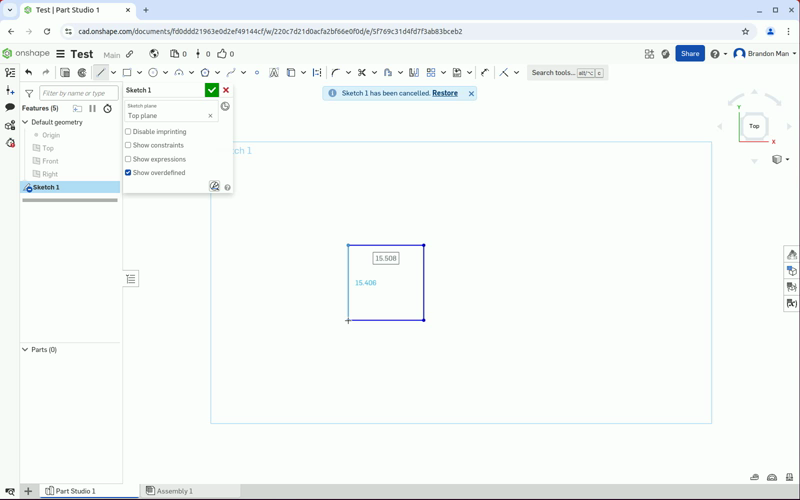
click(348, 320)
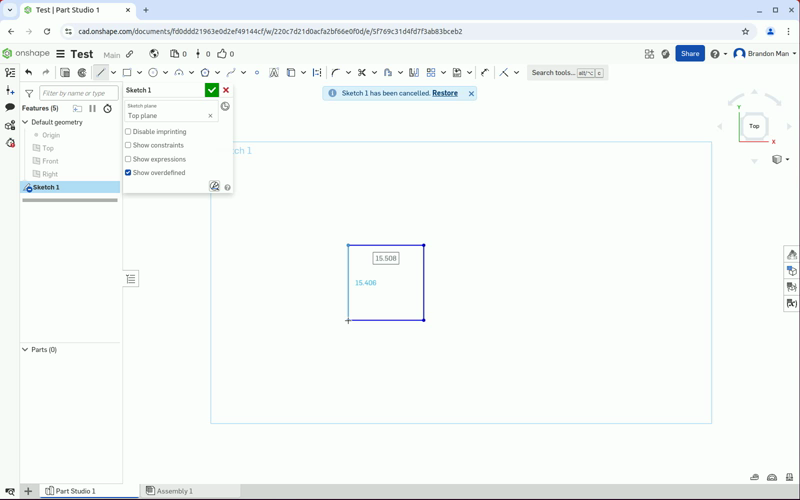
key(esc)
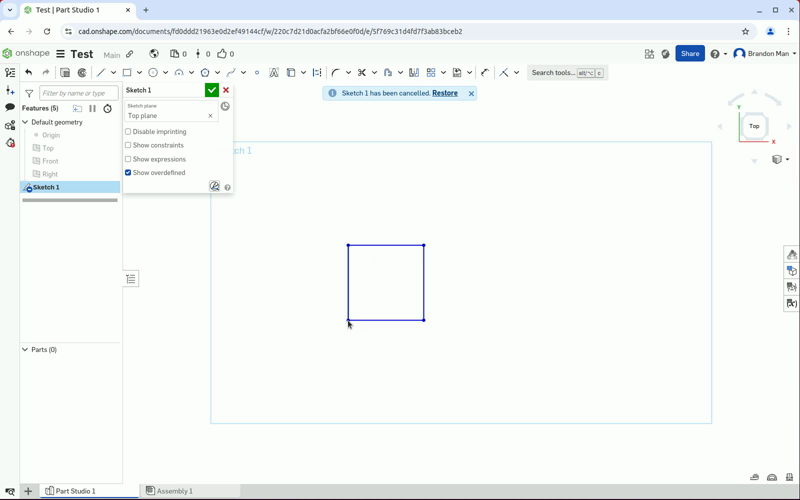
key(c)
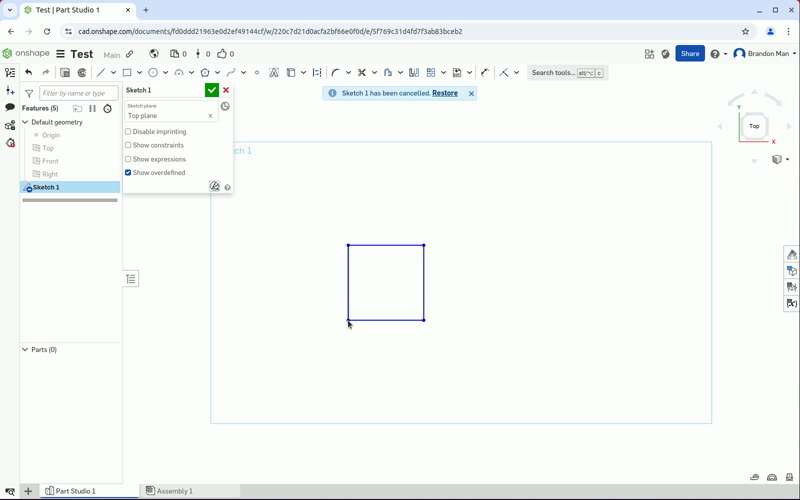
key_down(shift)
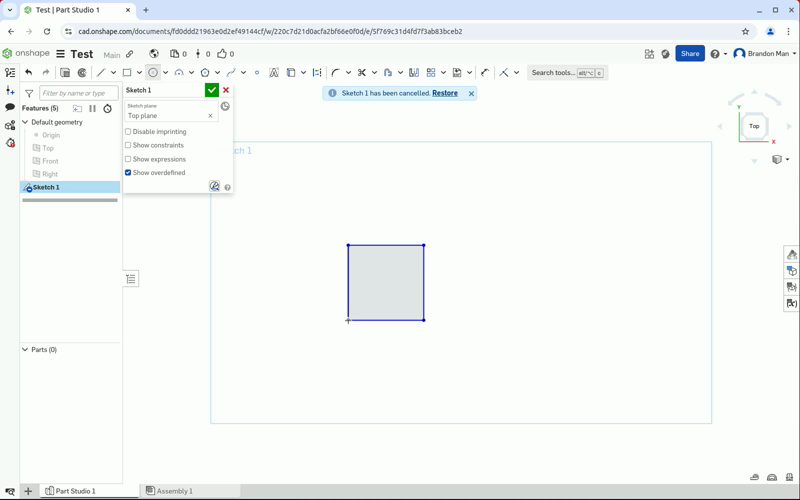
mouse_move(393, 282)
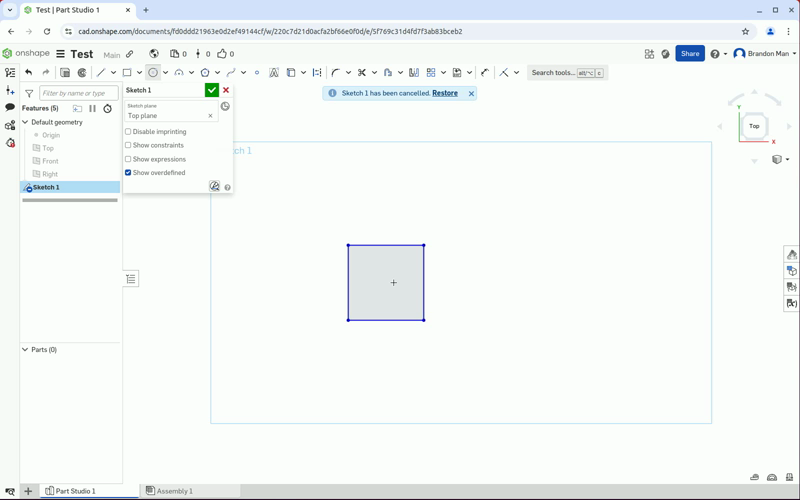
click(393, 282)
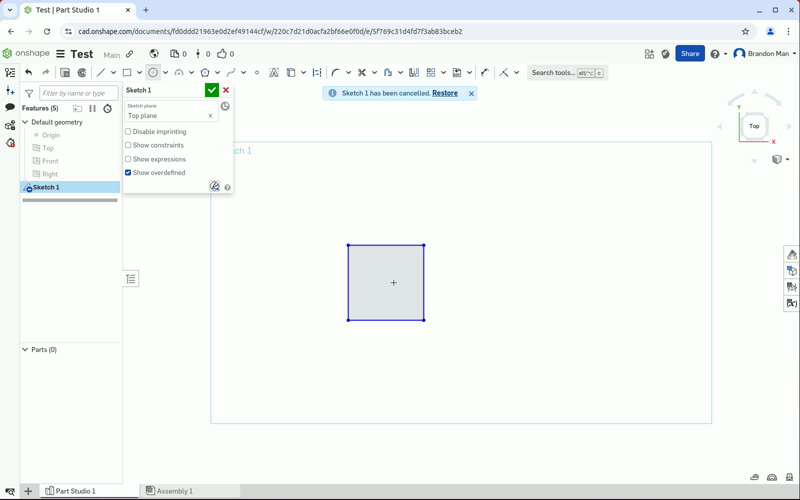
key_up(shift)
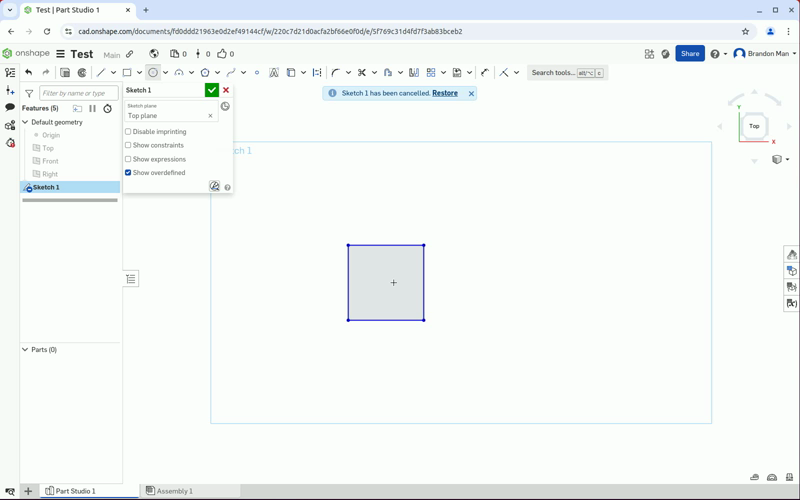
mouse_move(408, 282)
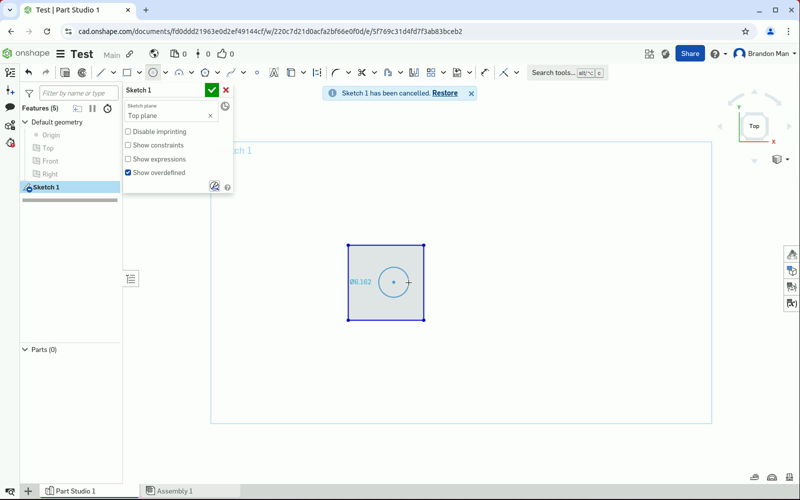
click(408, 282)
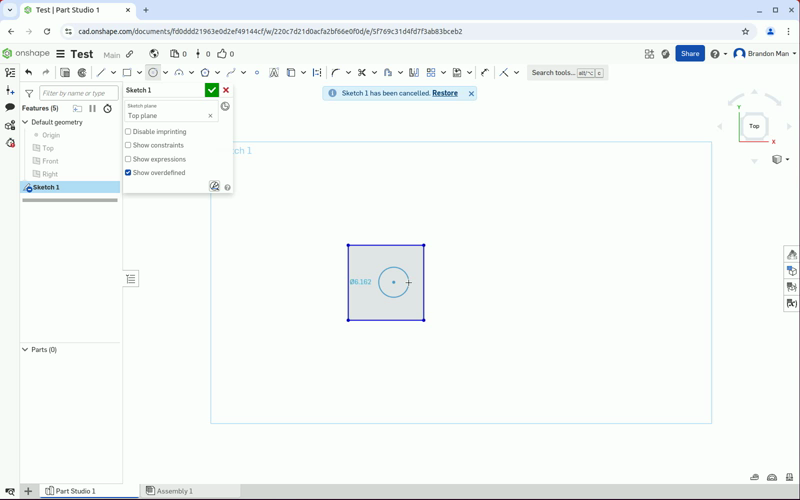
key(esc)
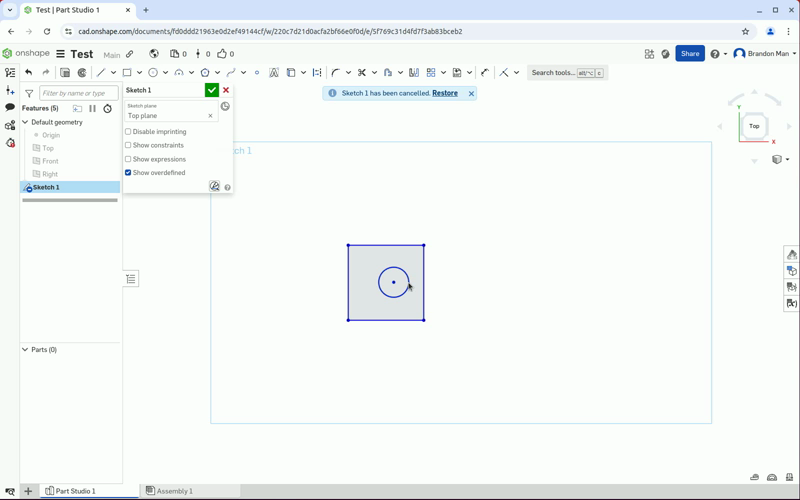
mouse_move(353, 289)
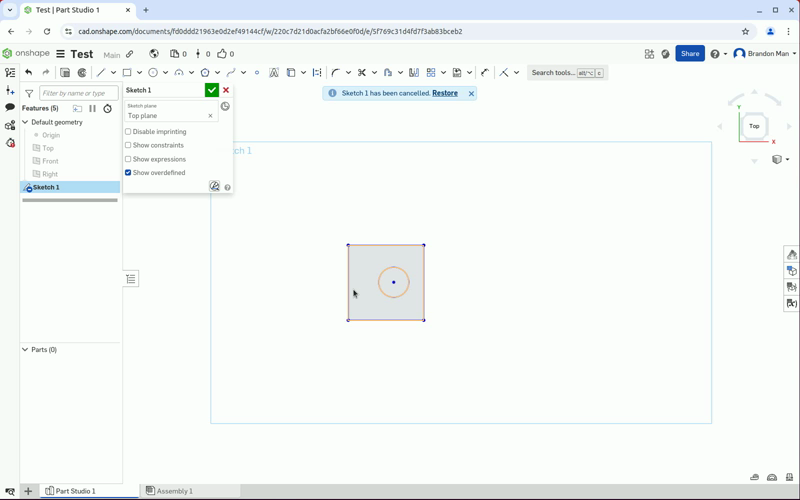
click(353, 289)
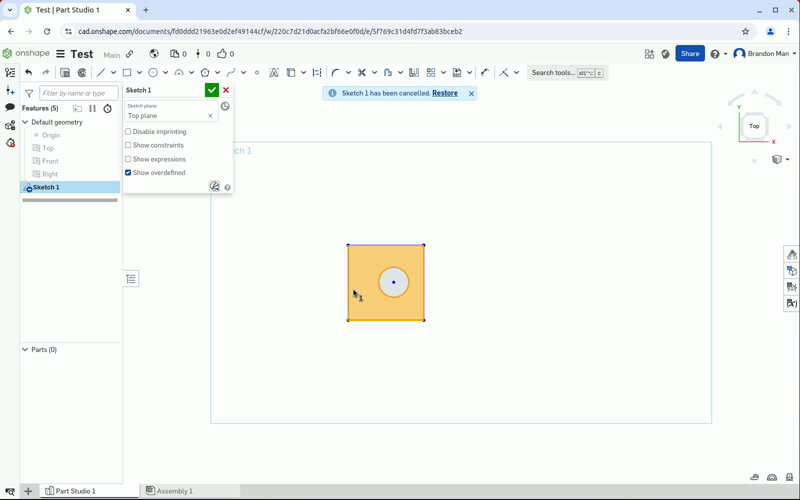
mouse_move(73, 352)
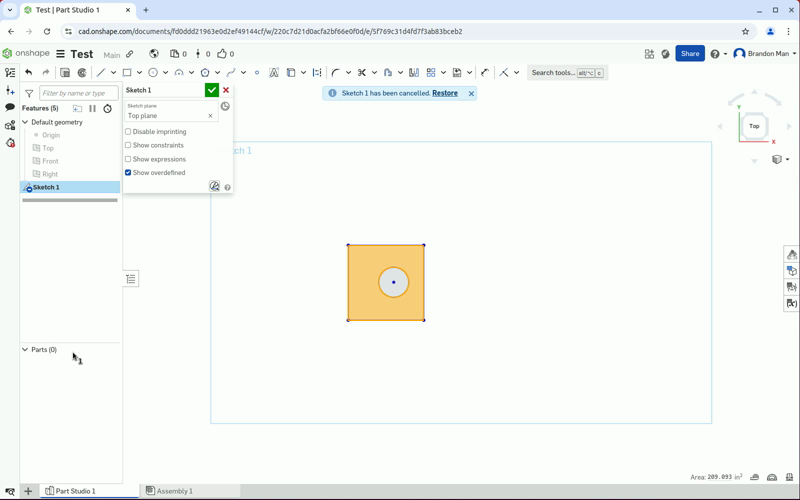
key(shift+y)
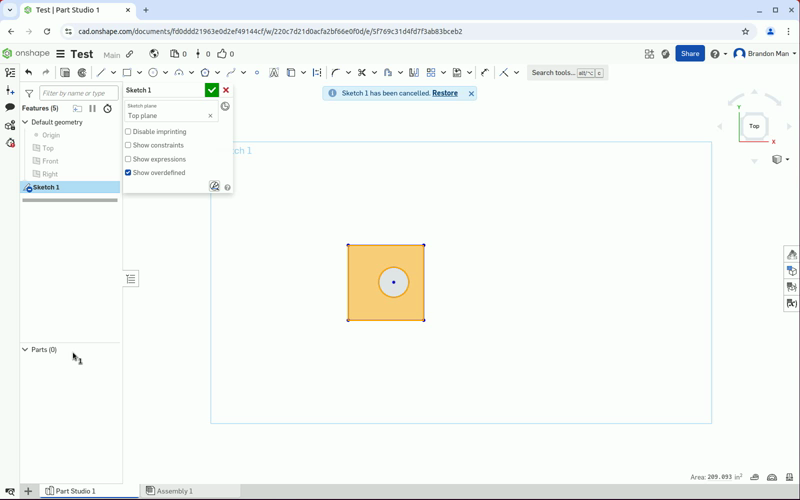
key(shift+e)
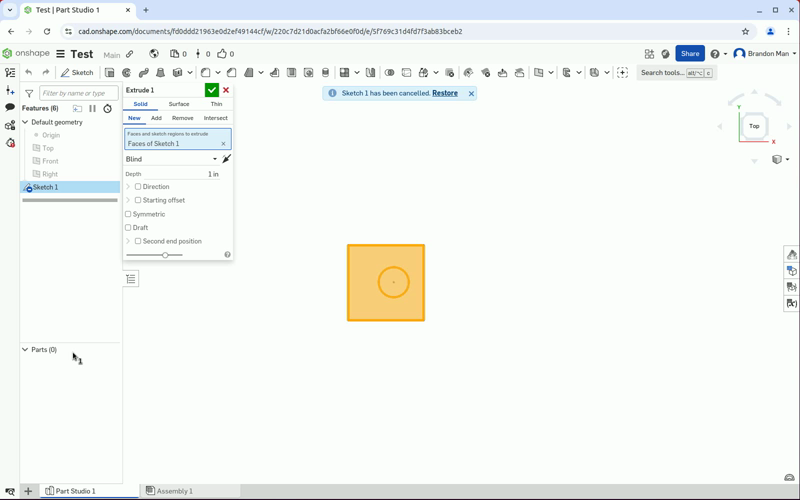
mouse_move(143, 106)
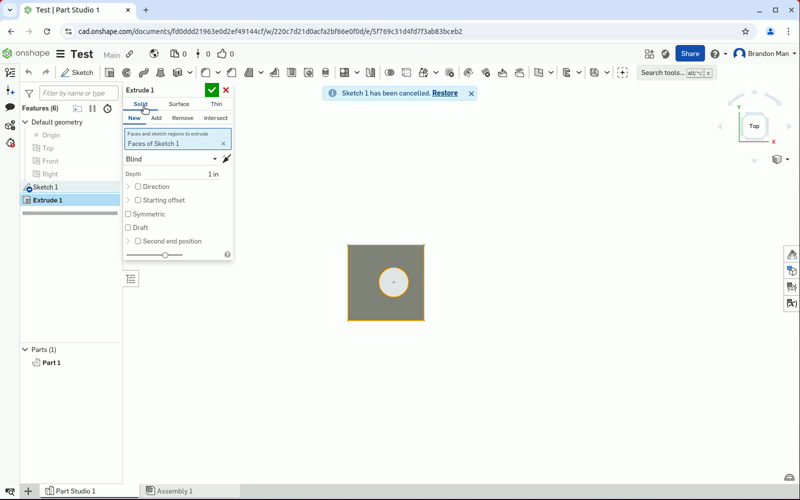
click(143, 106)
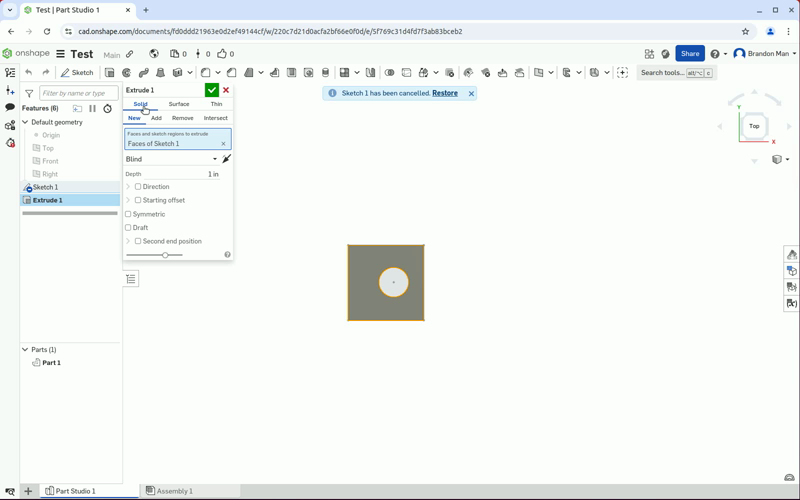
mouse_move(137, 120)
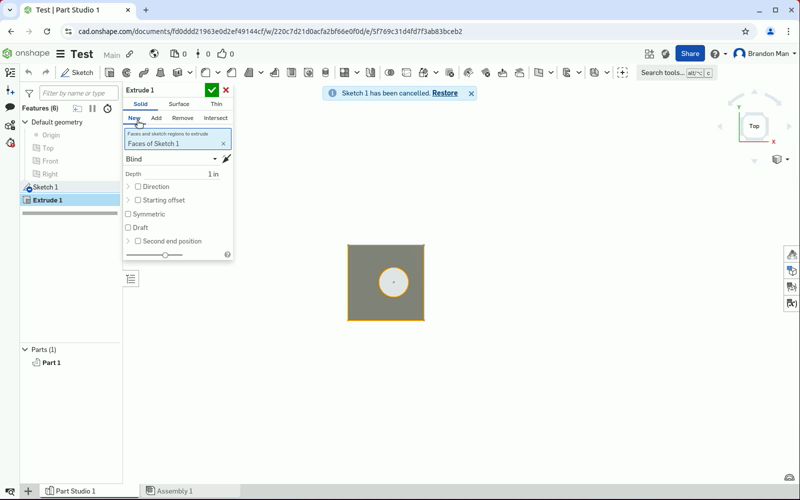
click(137, 120)
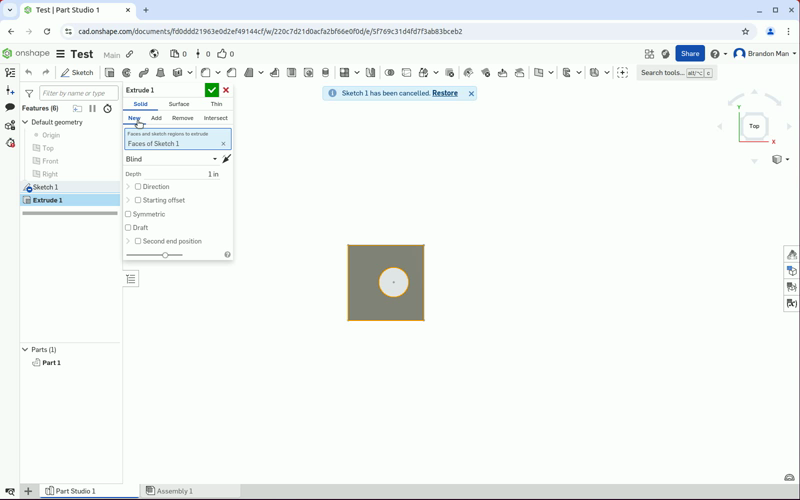
key(tab, 4)
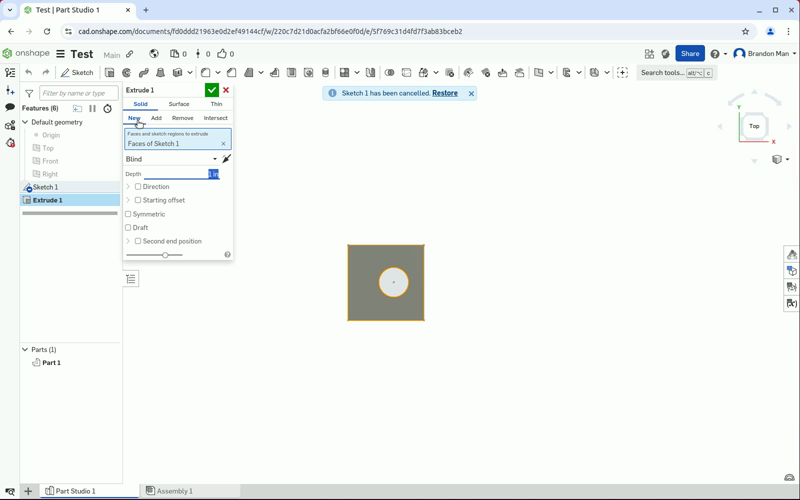
text(2.407)
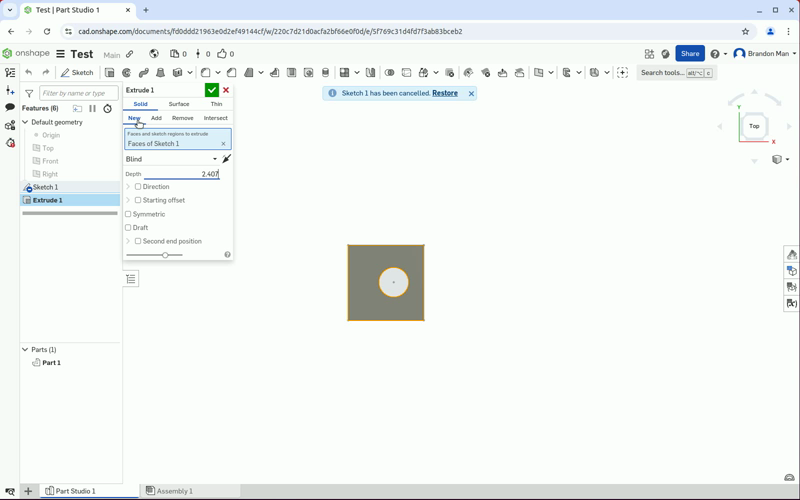
key(enter)
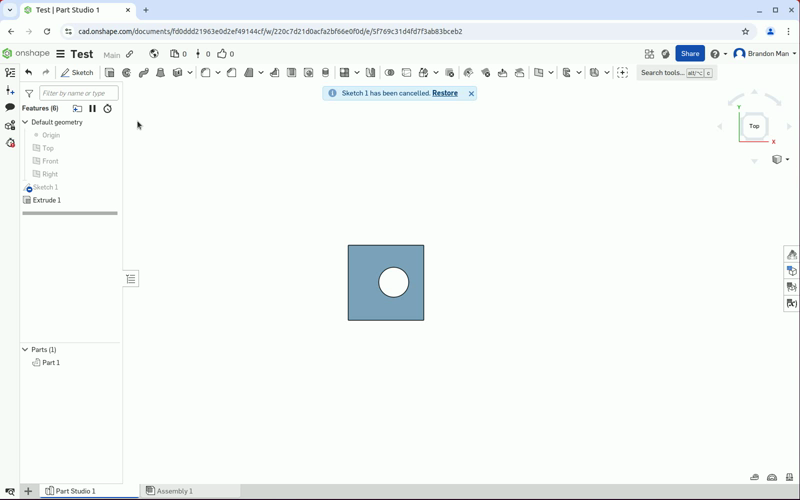
key(shift+h)
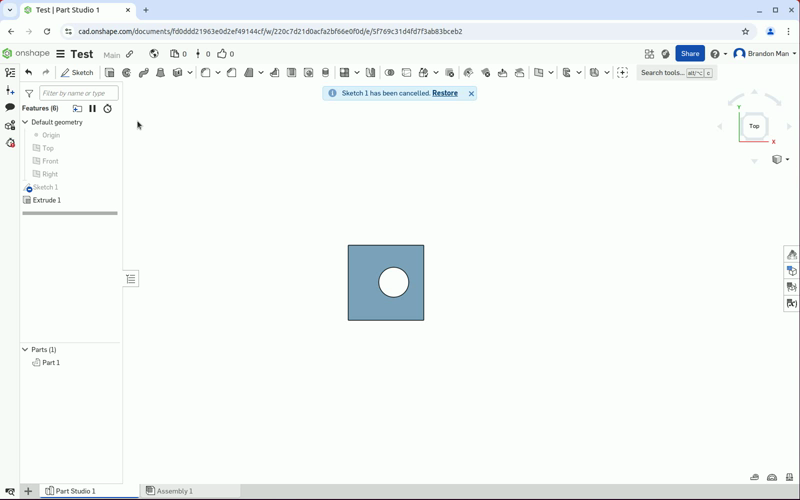
key(shift+h)
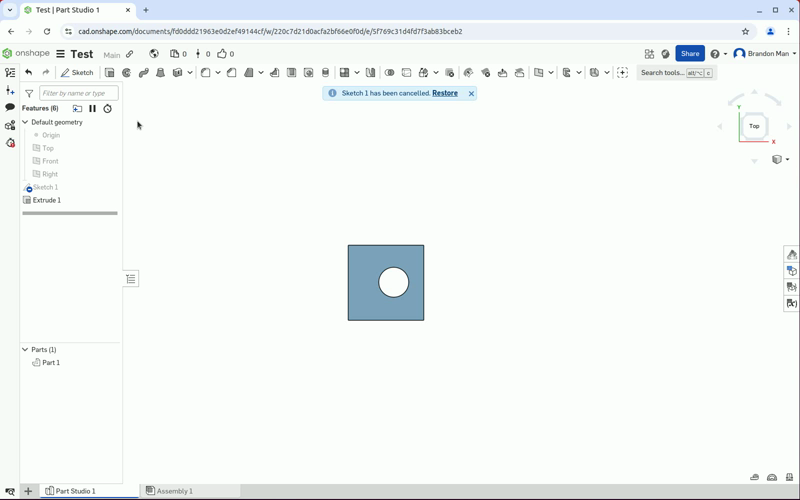
mouse_move(73, 189)
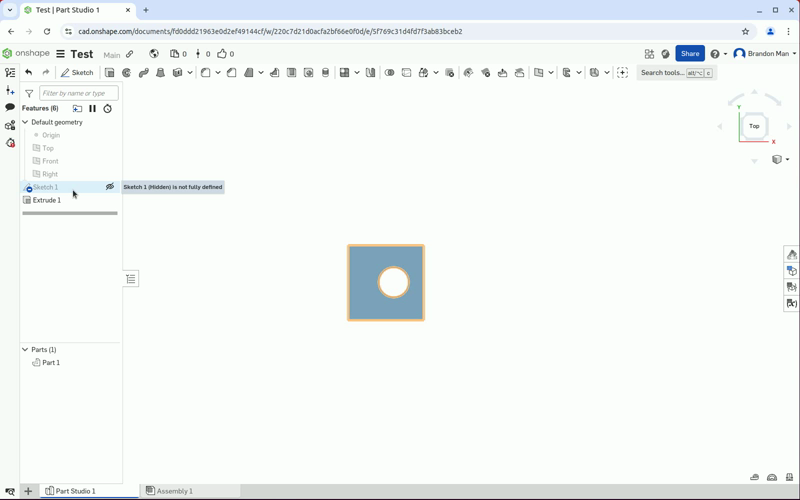
click(73, 189)
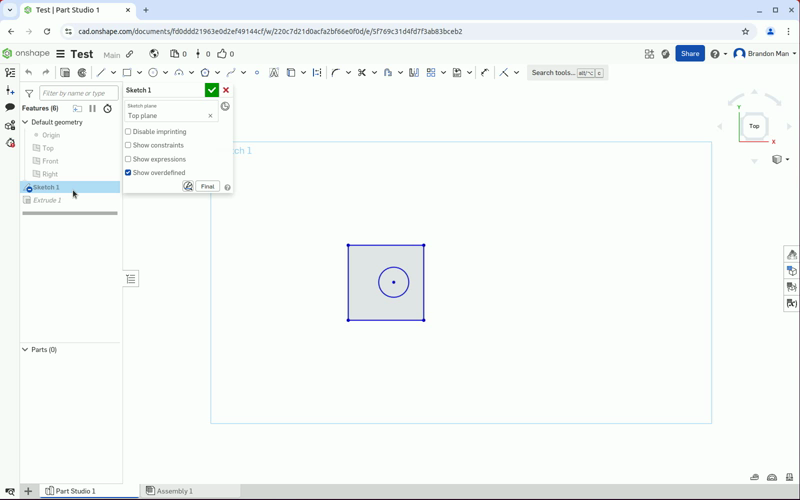
mouse_move(229, 92)
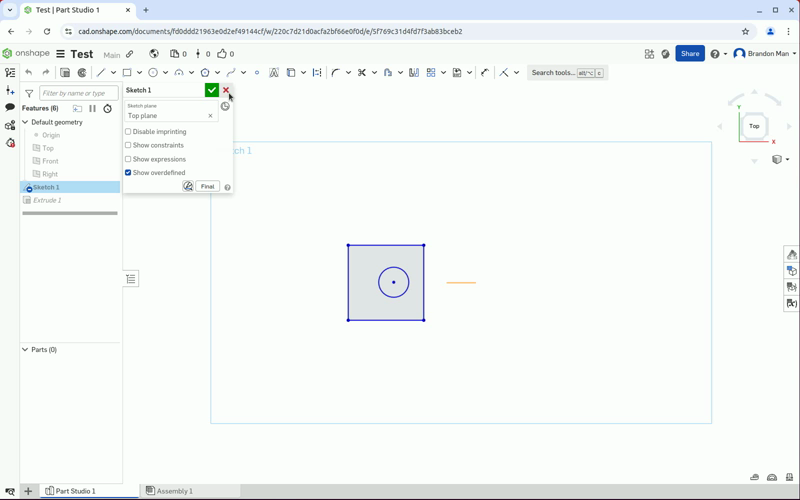
click(229, 92)
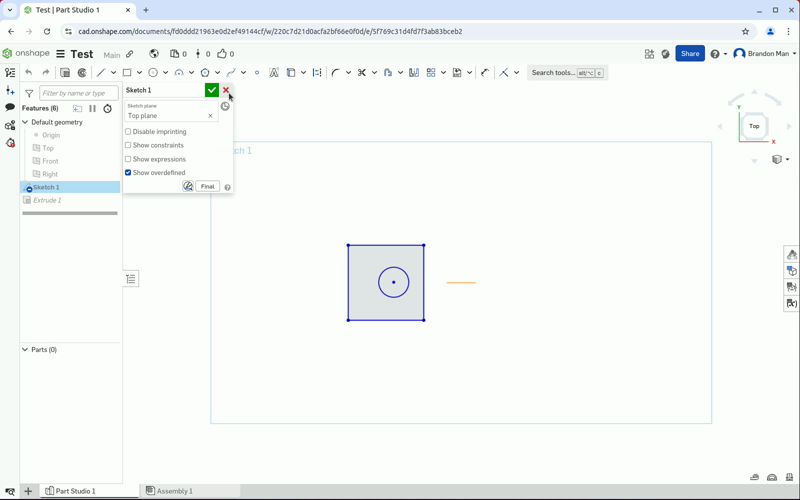
key(shift+s)
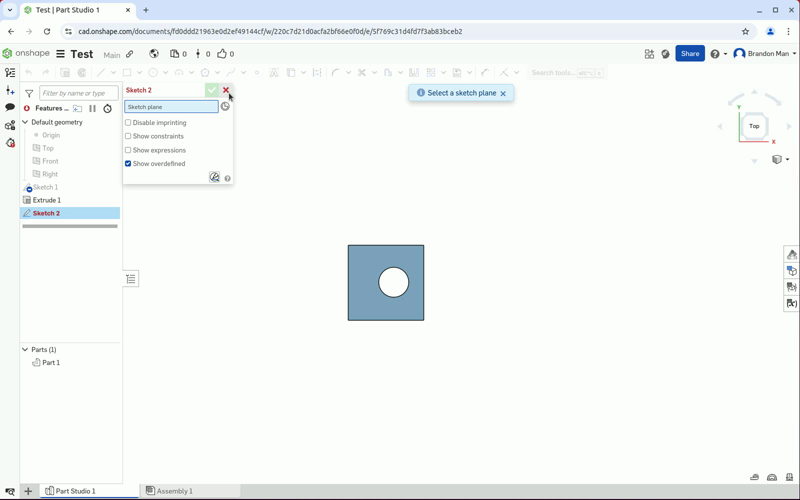
mouse_move(73, 150)
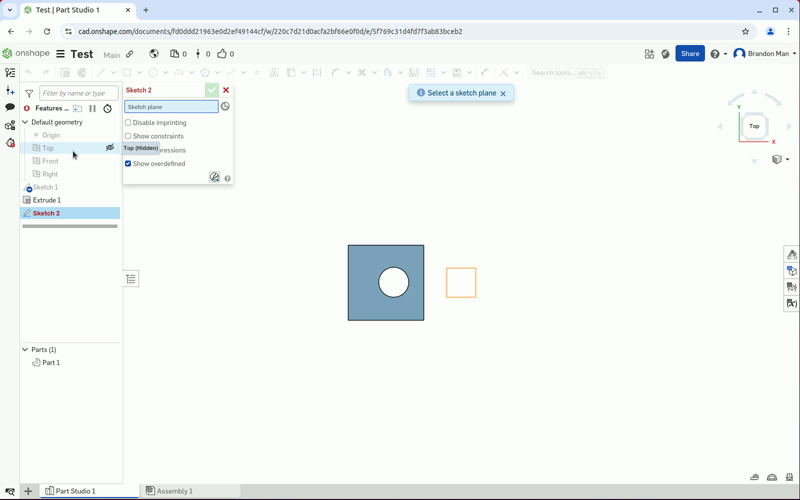
click(73, 150)
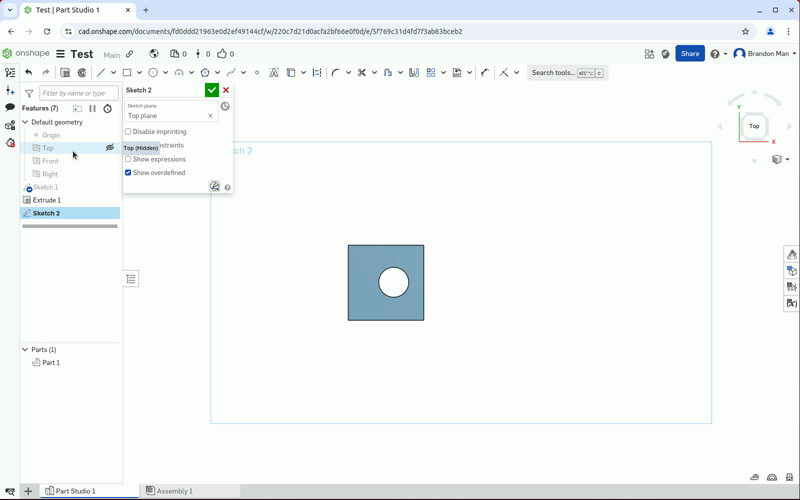
mouse_move(73, 352)
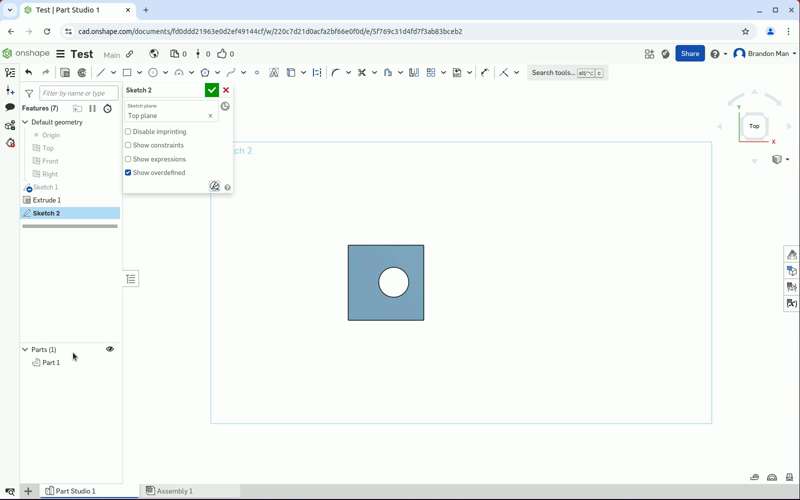
key(y)
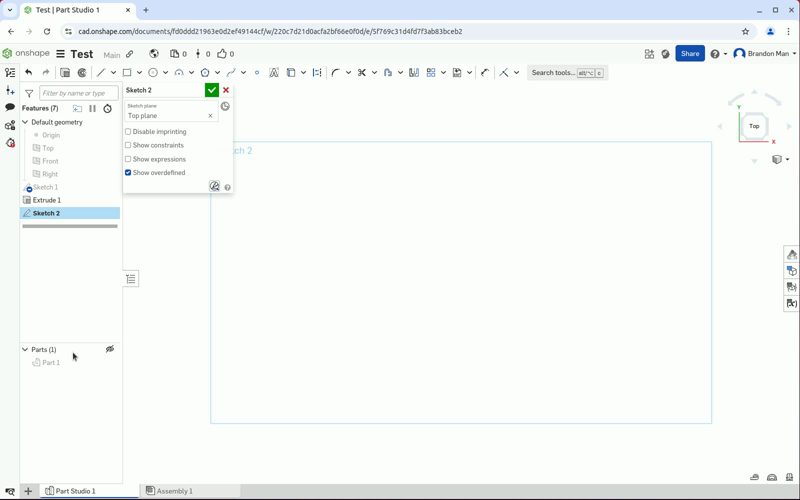
key(l)
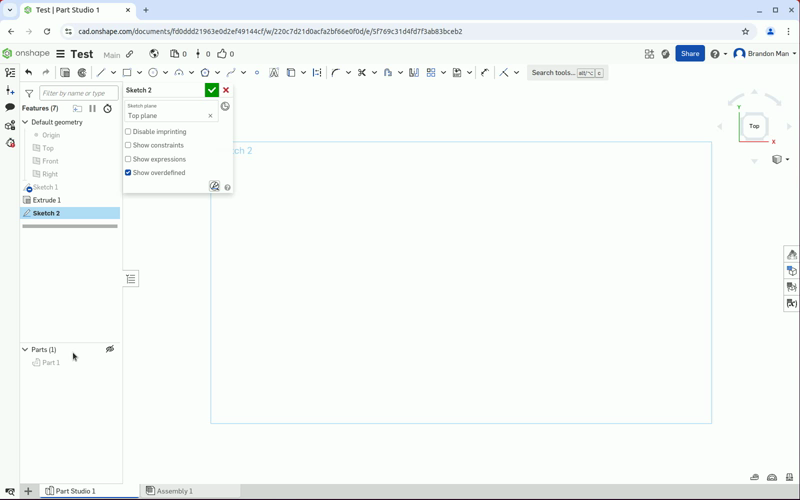
key_down(shift)
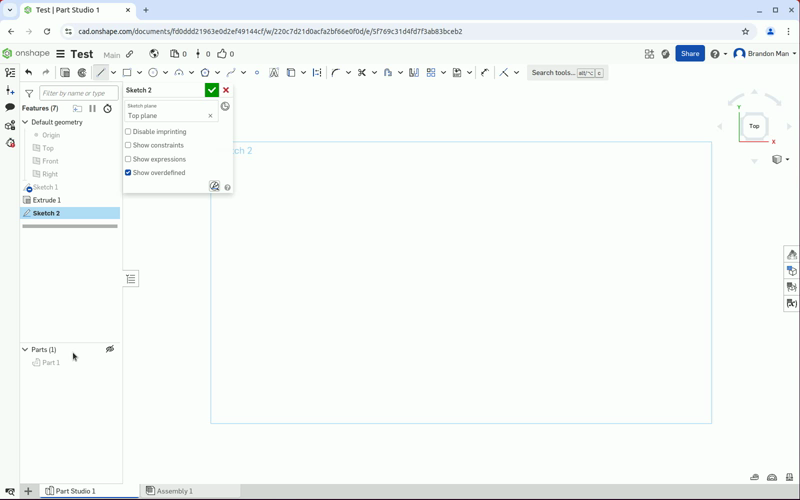
mouse_move(498, 320)
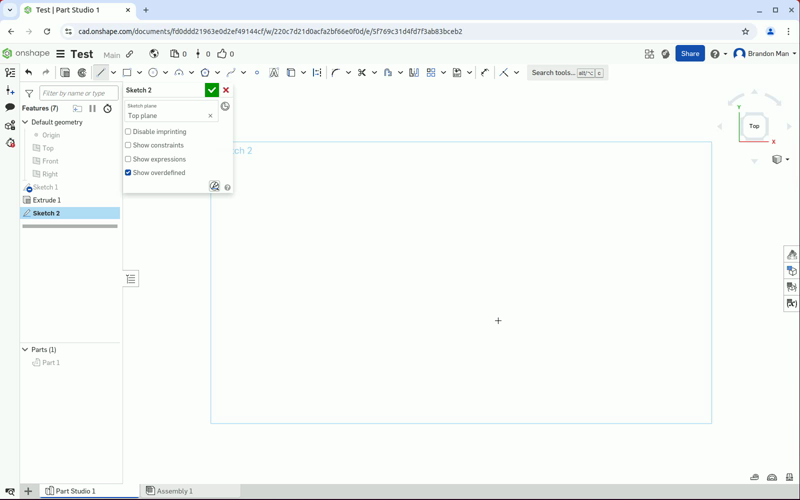
click(498, 320)
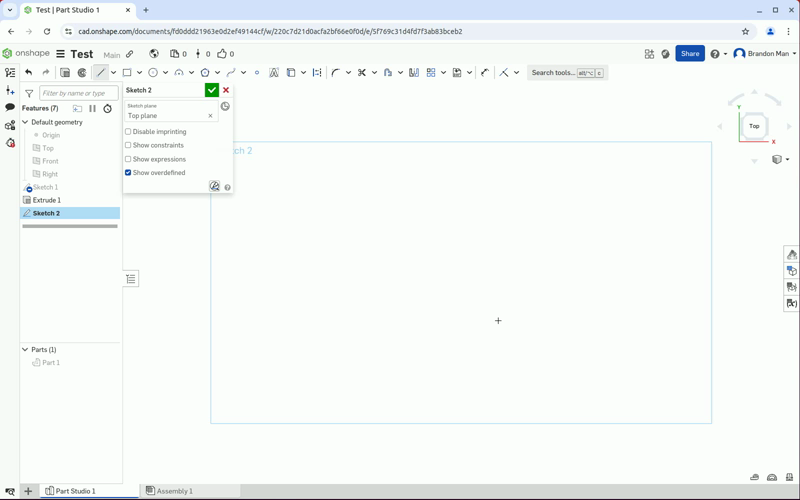
key_up(shift)
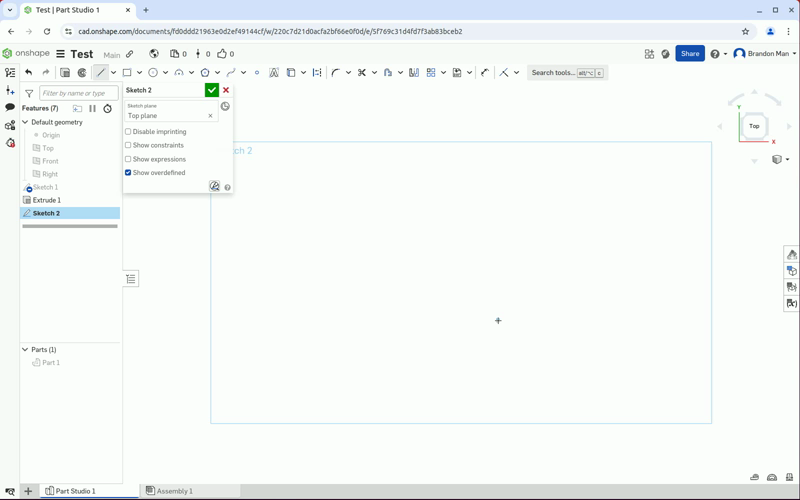
key_down(shift)
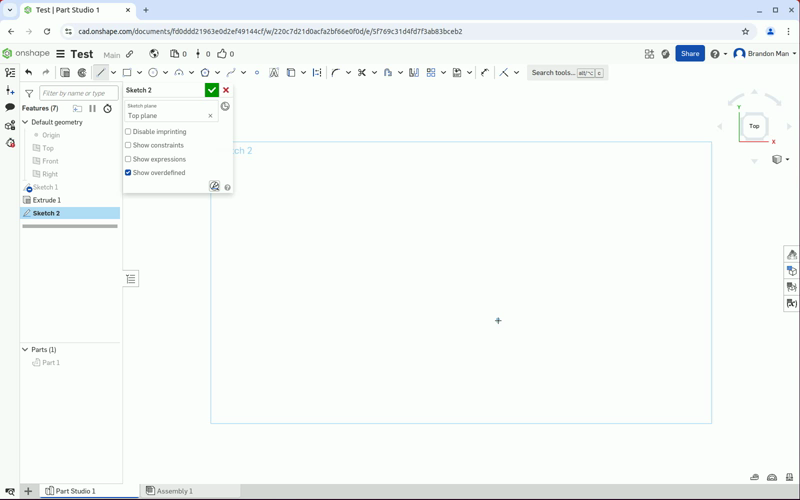
mouse_move(573, 320)
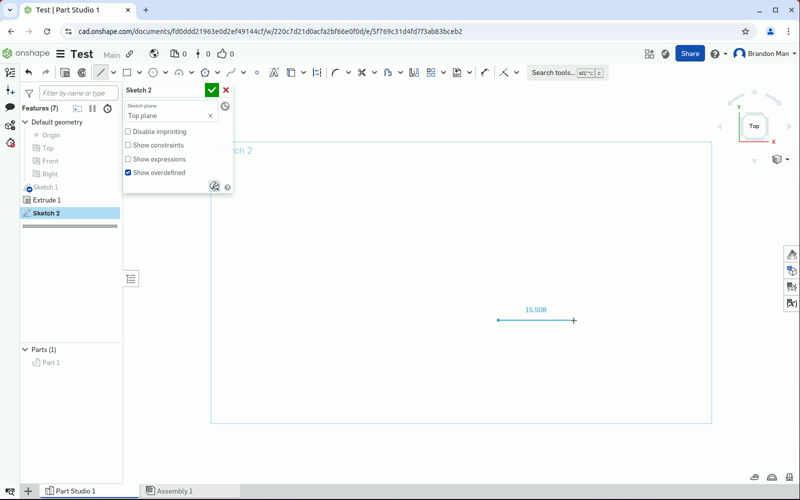
click(573, 320)
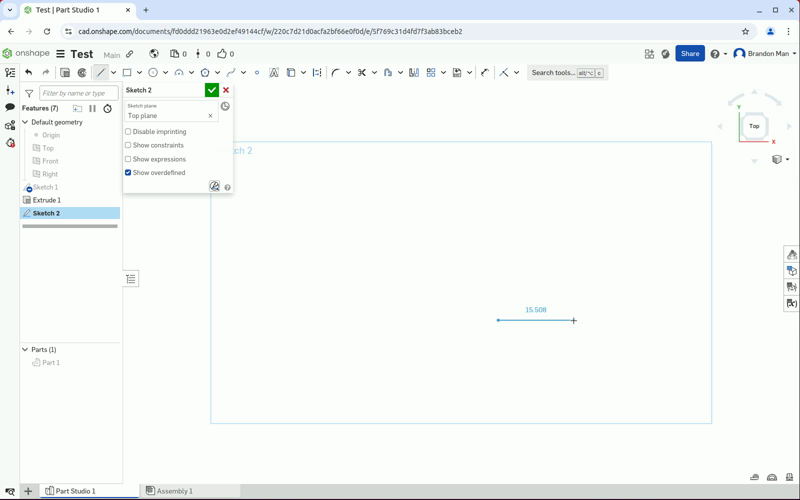
key_up(shift)
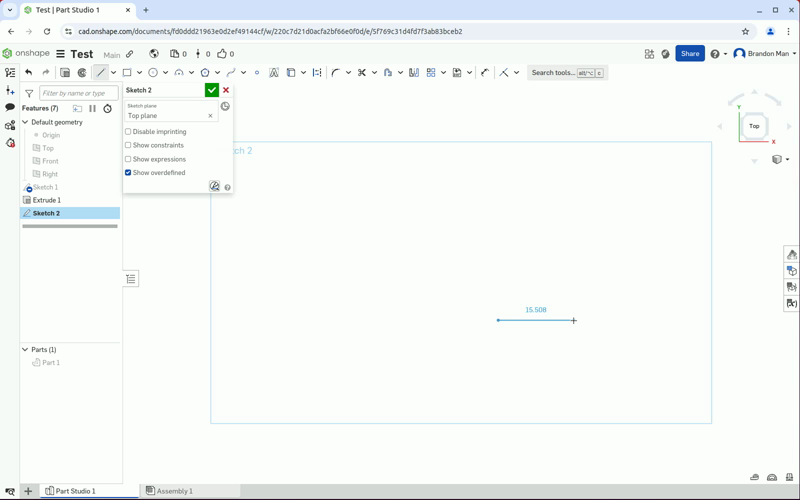
key_down(shift)
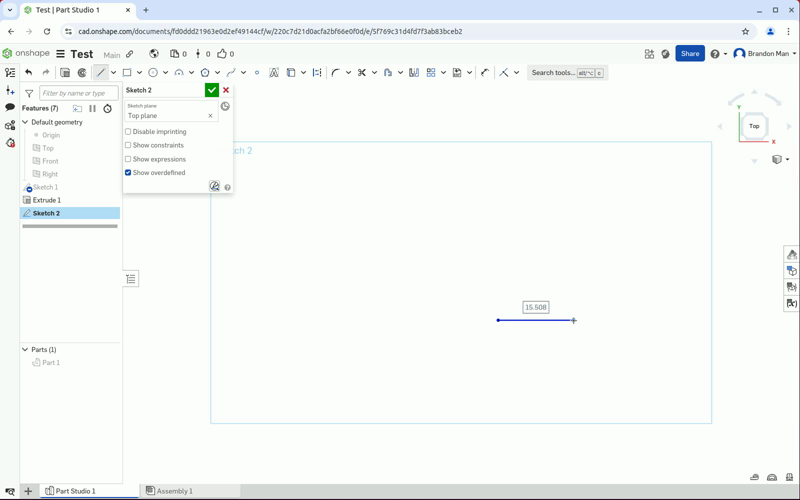
mouse_move(573, 245)
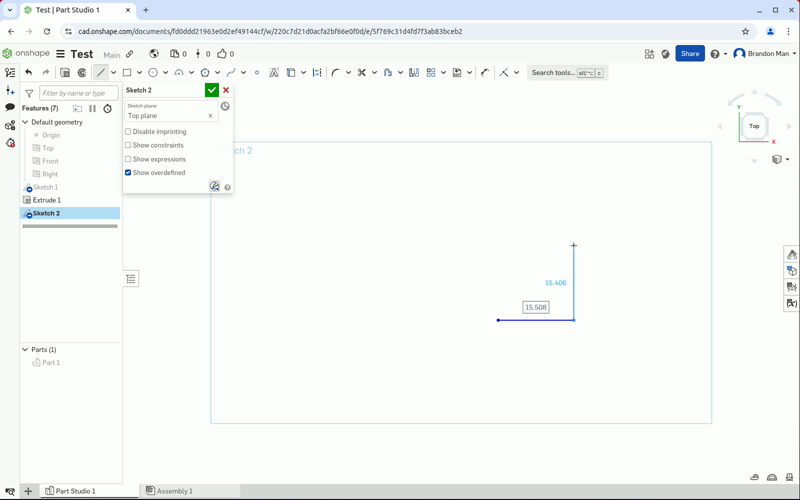
click(573, 245)
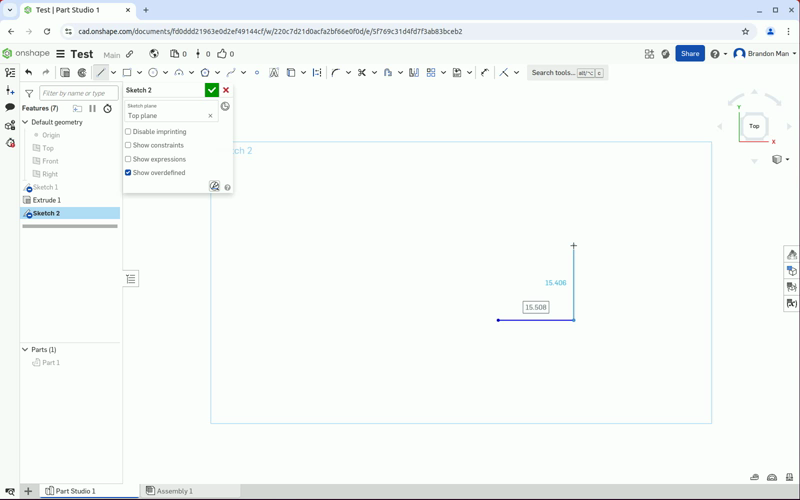
key_up(shift)
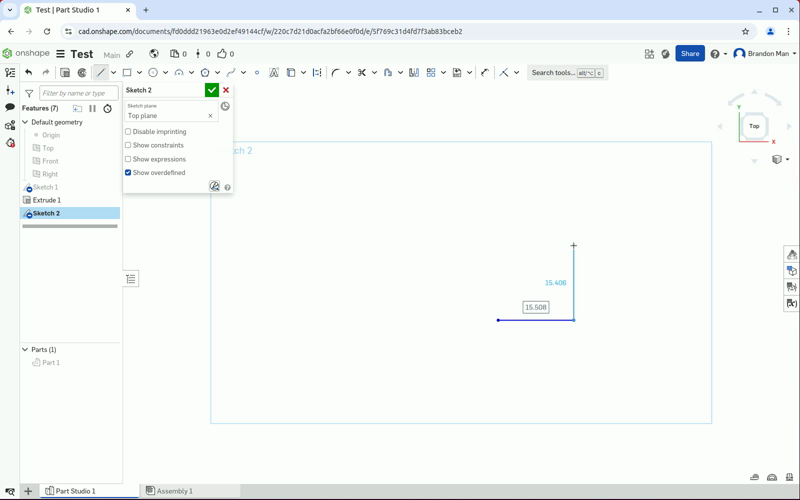
key_down(shift)
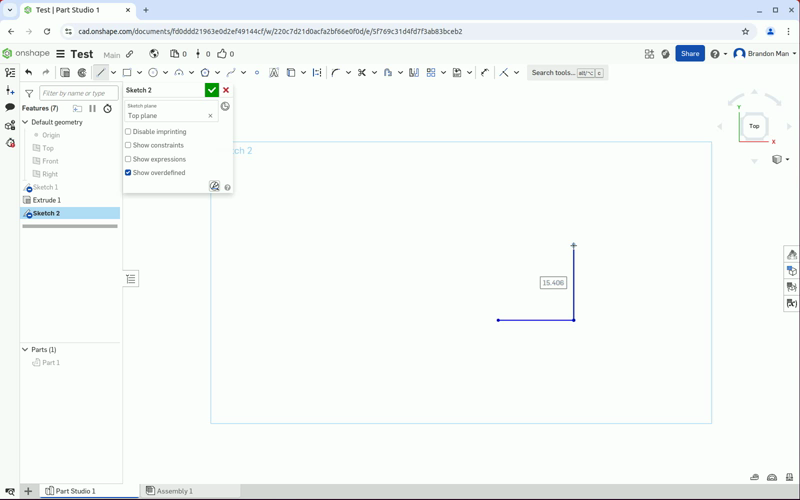
mouse_move(498, 245)
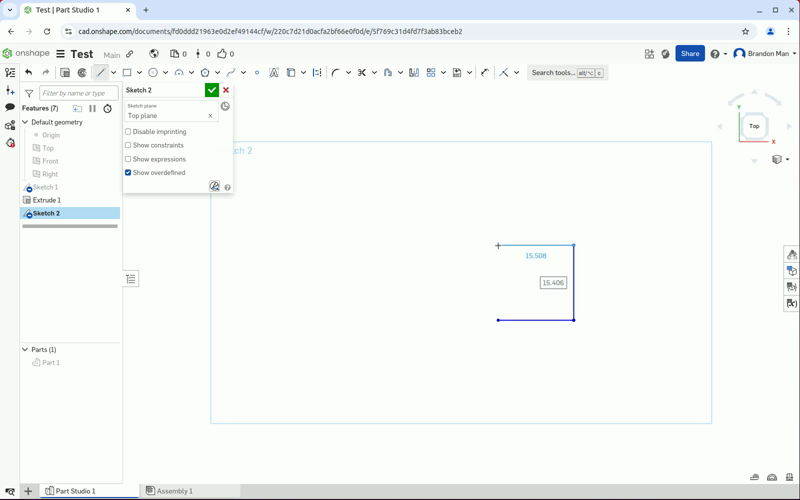
click(498, 245)
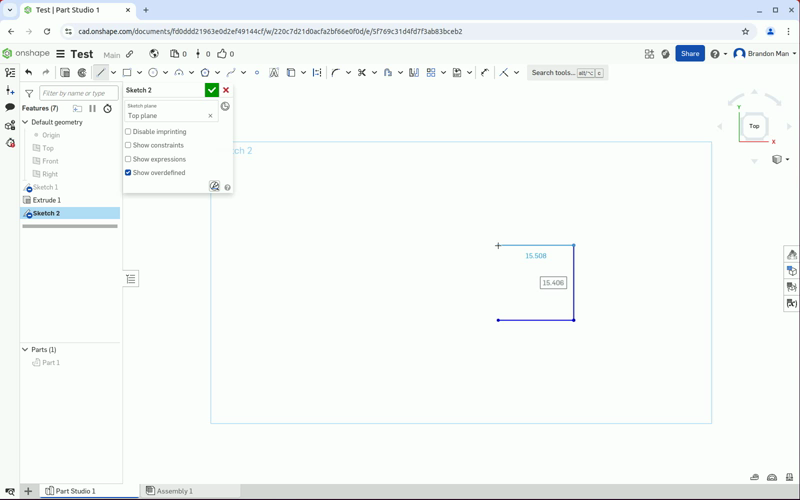
key_up(shift)
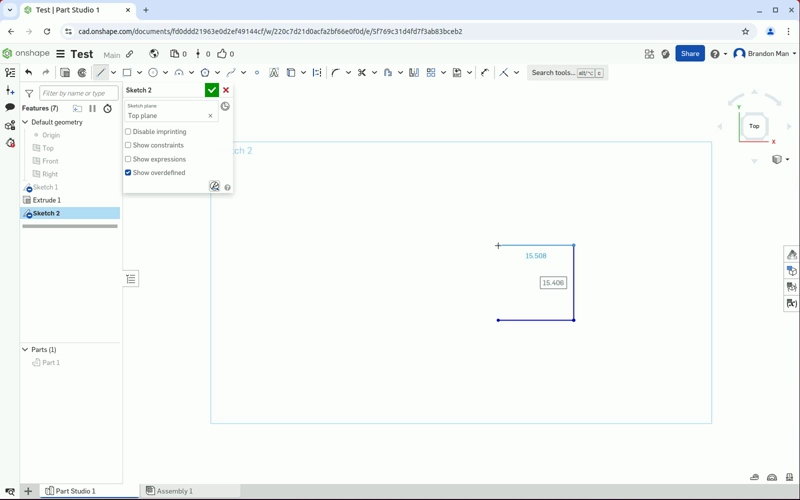
key_down(shift)
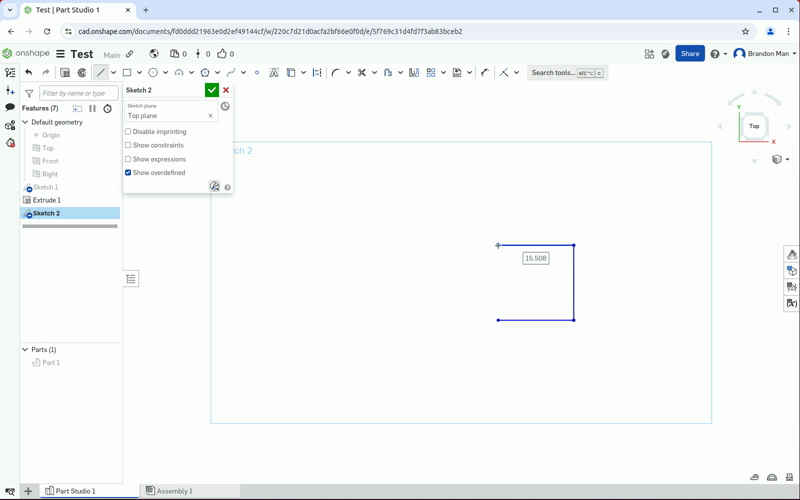
mouse_move(498, 320)
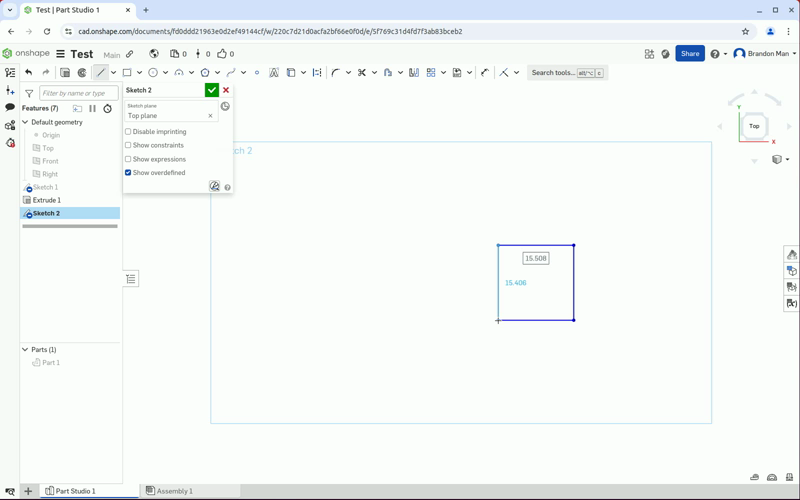
key_up(shift)
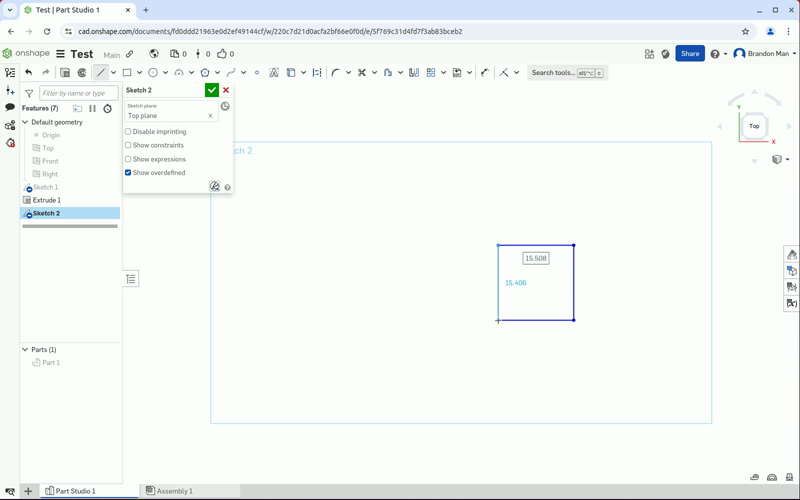
click(498, 320)
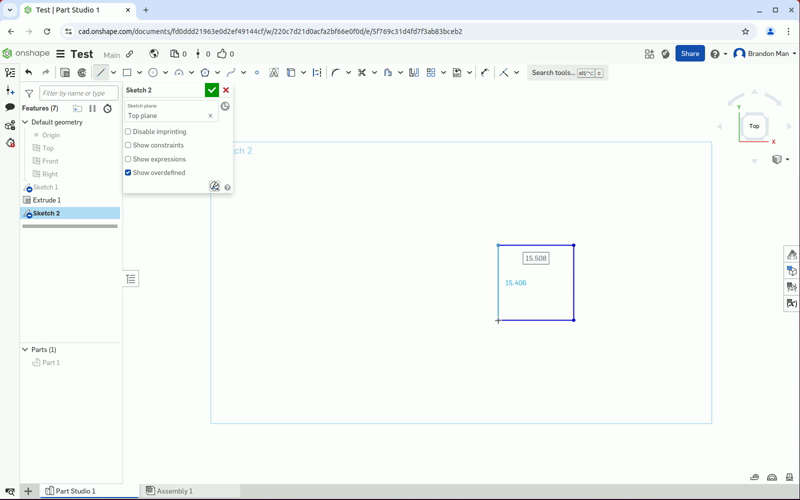
key(esc)
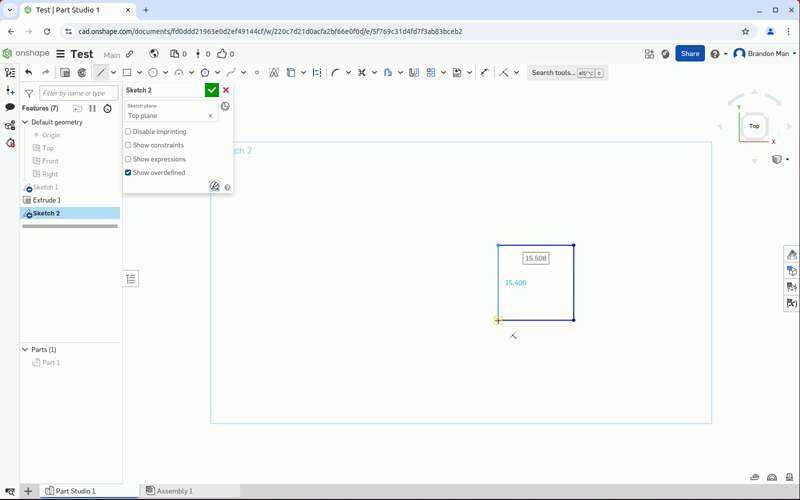
key(c)
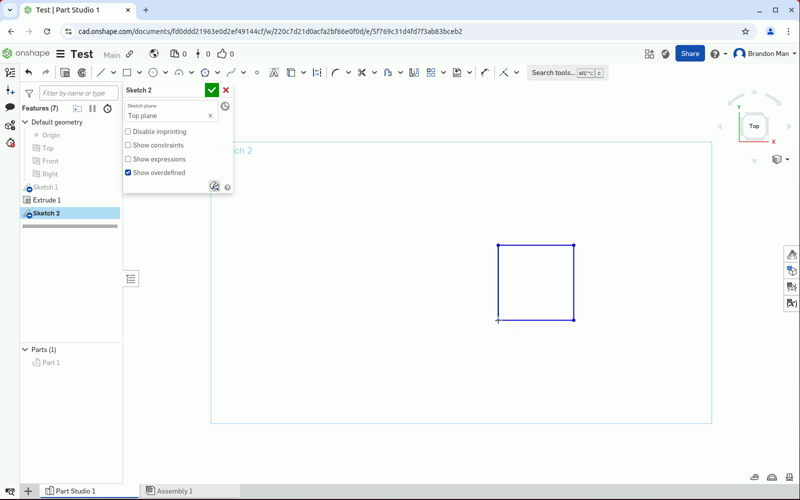
key_down(shift)
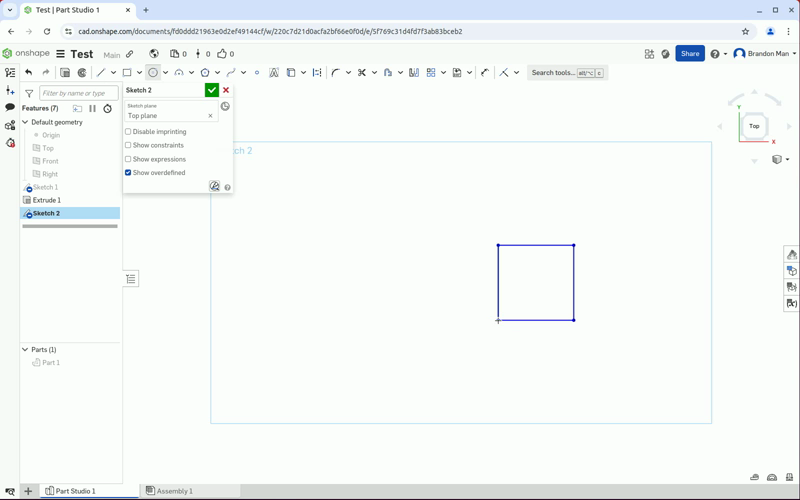
mouse_move(528, 282)
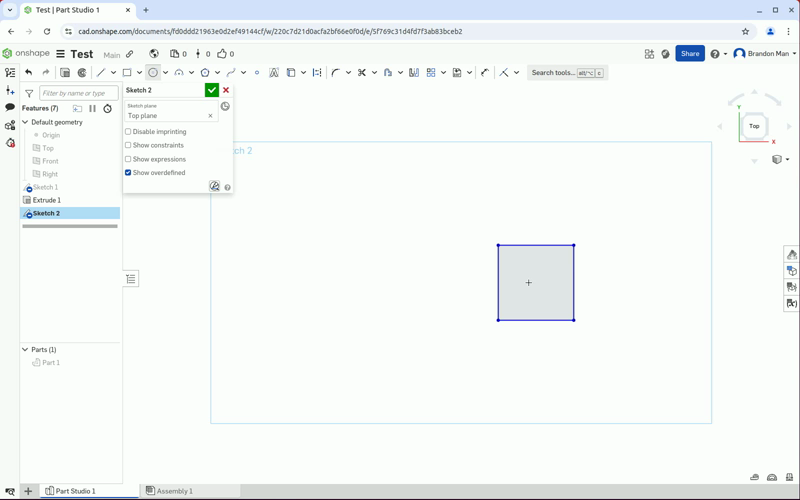
click(528, 282)
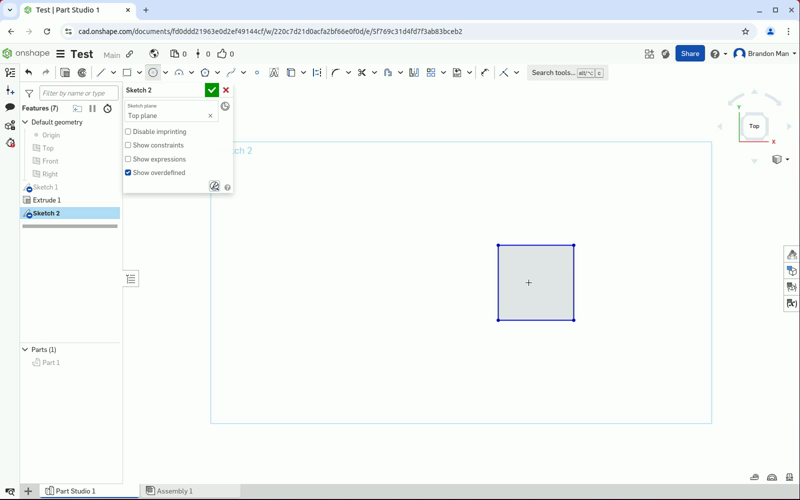
key_up(shift)
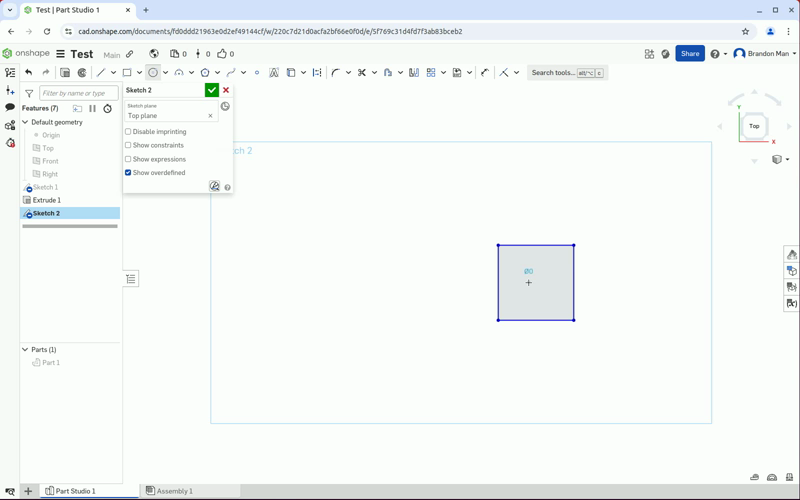
mouse_move(543, 282)
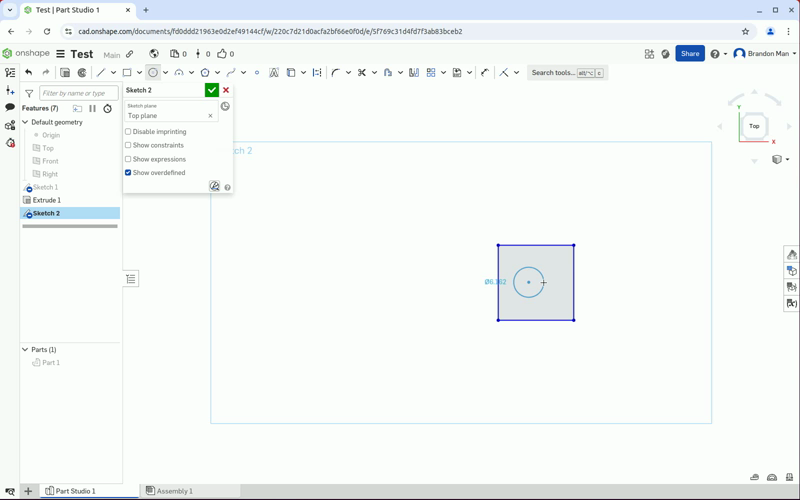
click(543, 282)
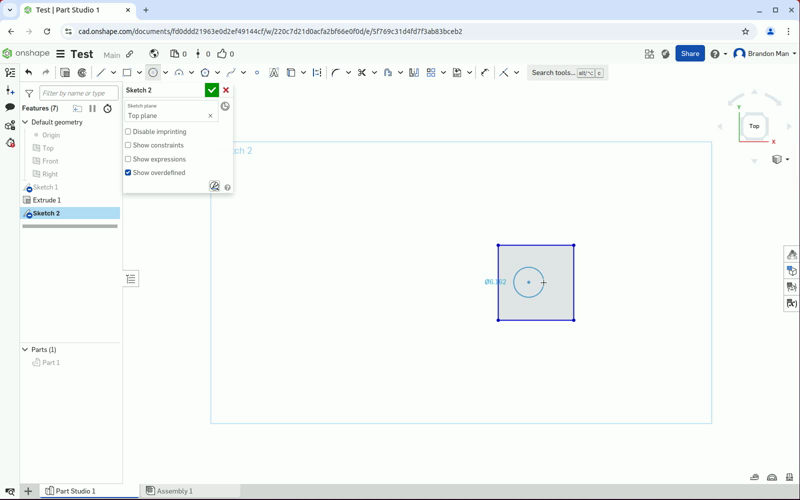
key(esc)
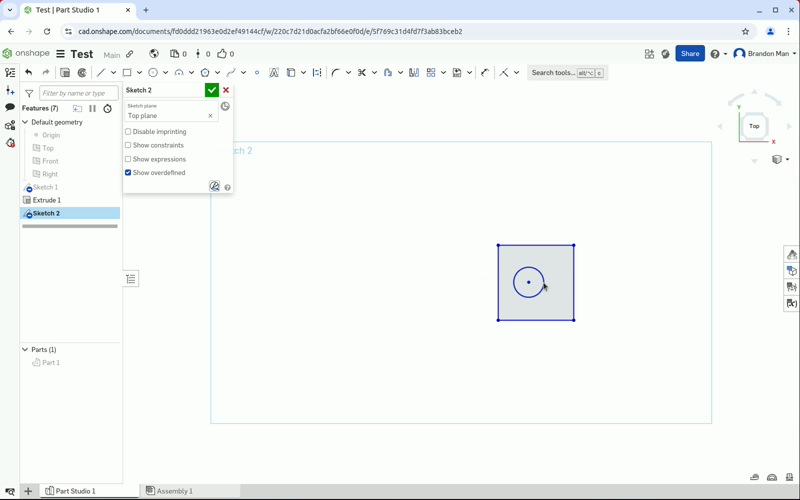
mouse_move(566, 310)
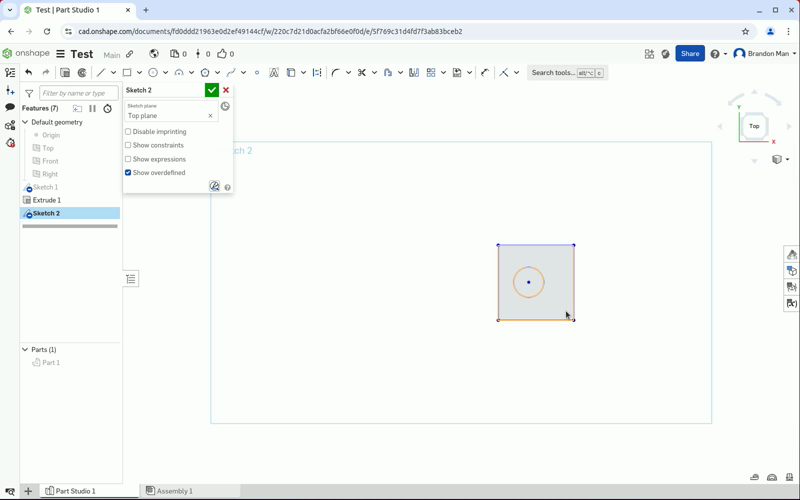
click(566, 310)
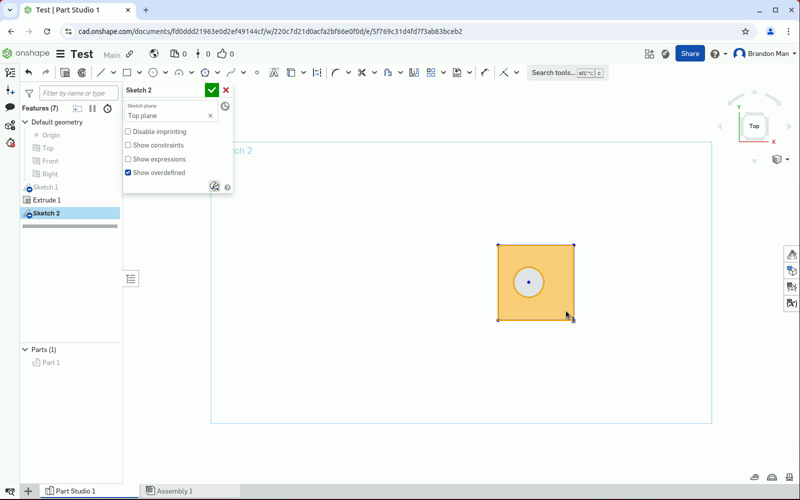
mouse_move(73, 352)
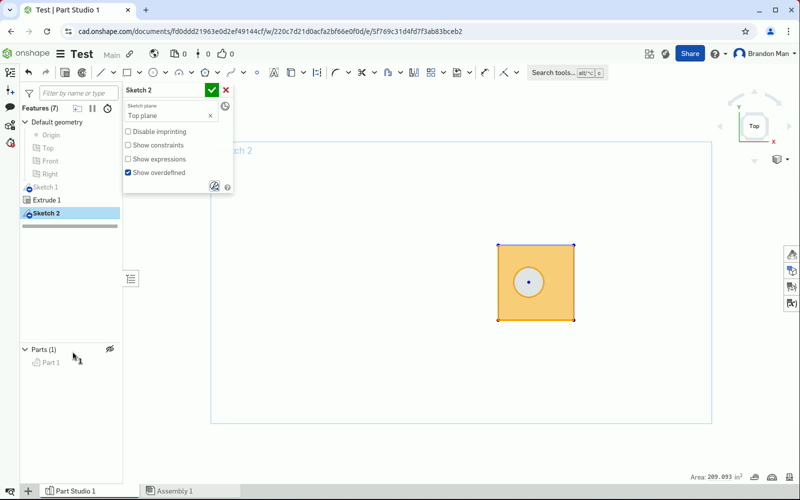
key(shift+y)
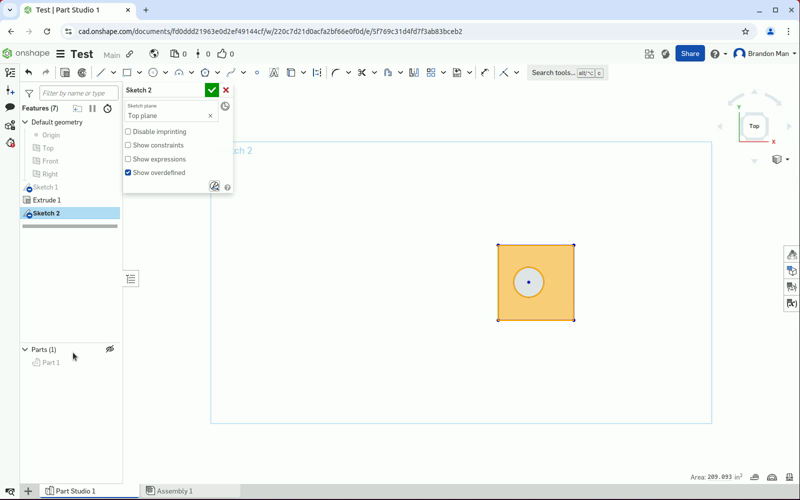
key(shift+e)
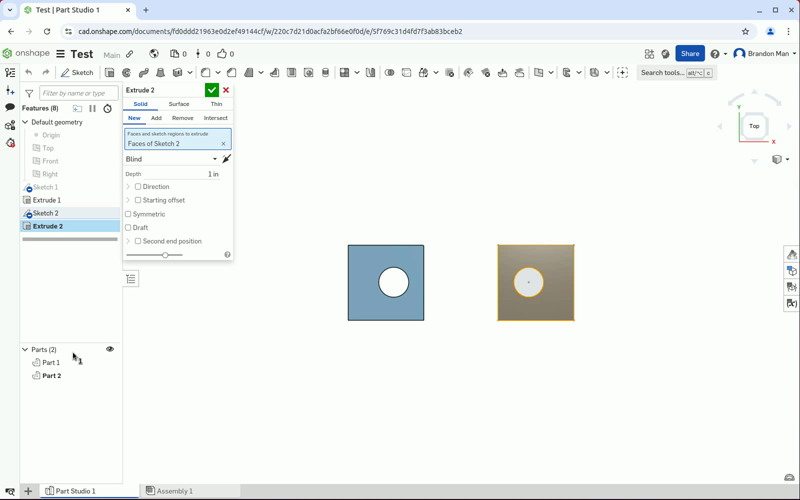
mouse_move(143, 106)
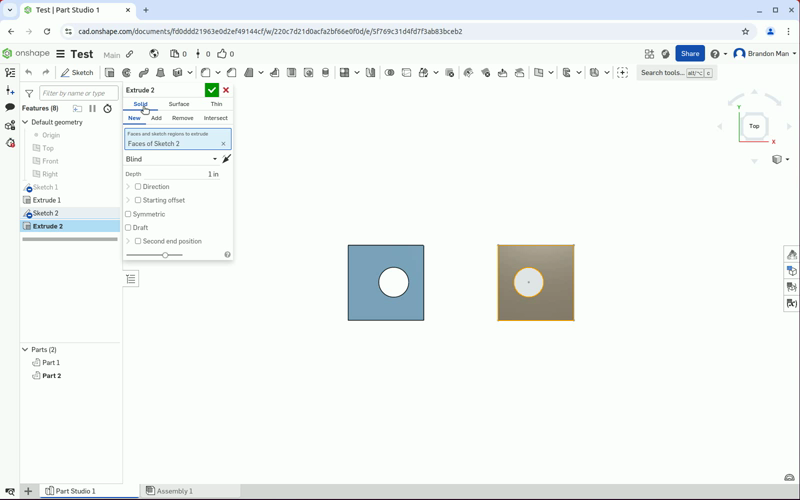
click(143, 106)
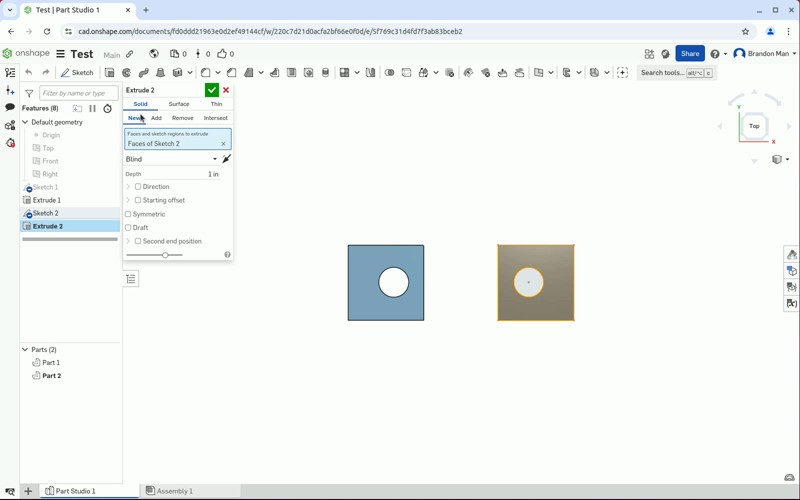
mouse_move(137, 120)
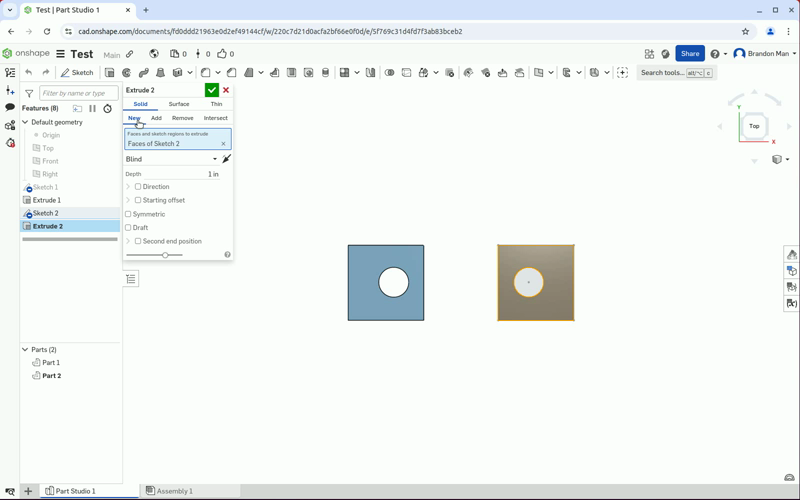
click(137, 120)
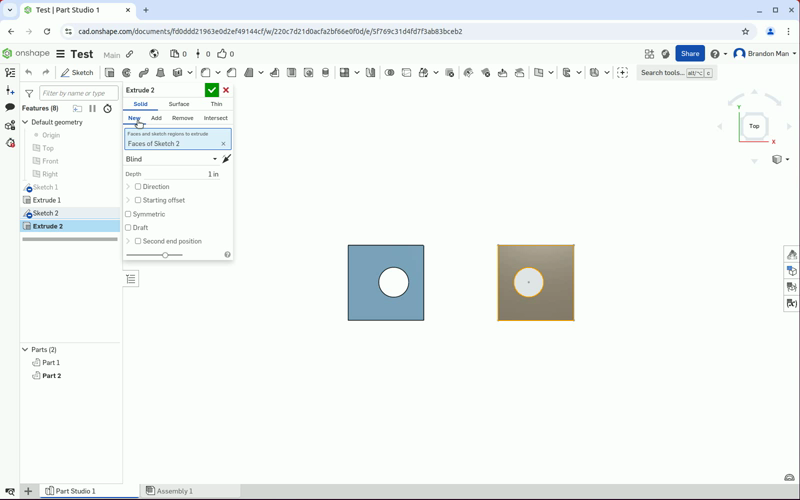
key(tab, 4)
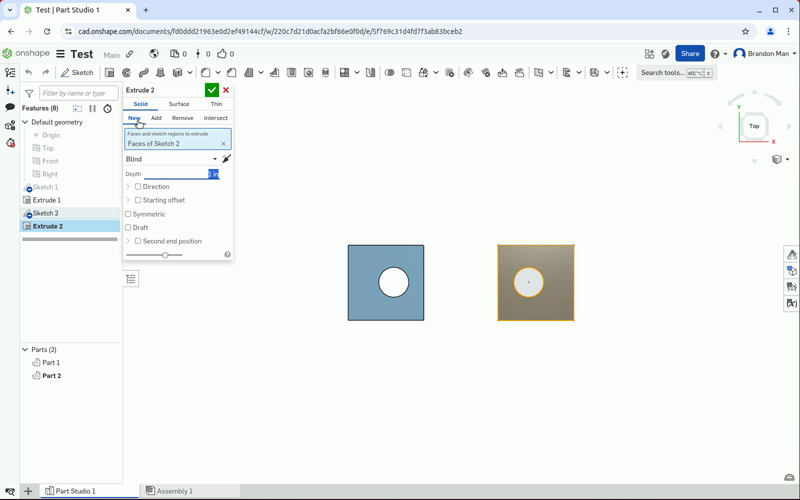
text(2.407)
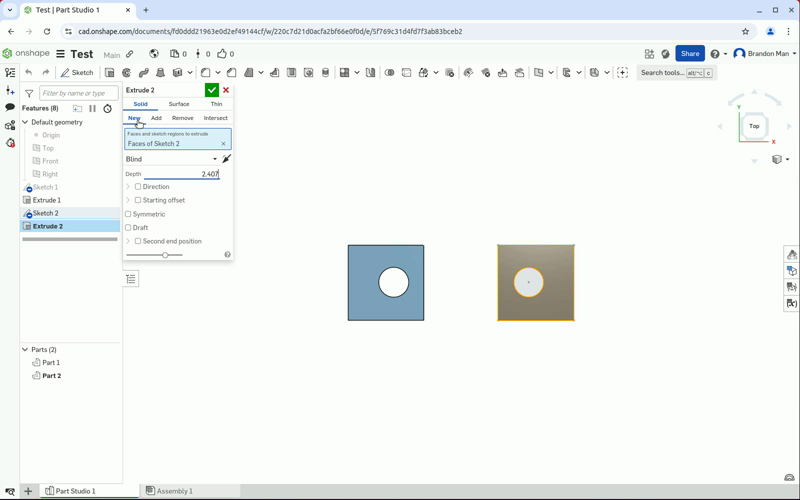
key(enter)
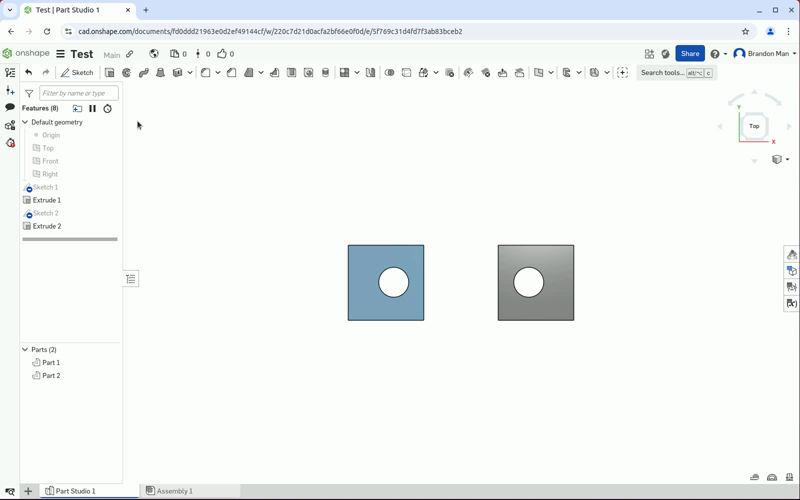
key(shift+h)
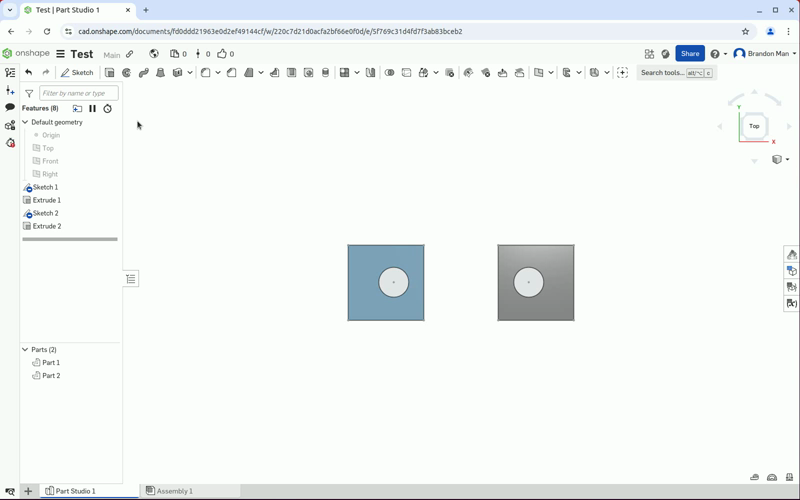
key(shift+h)
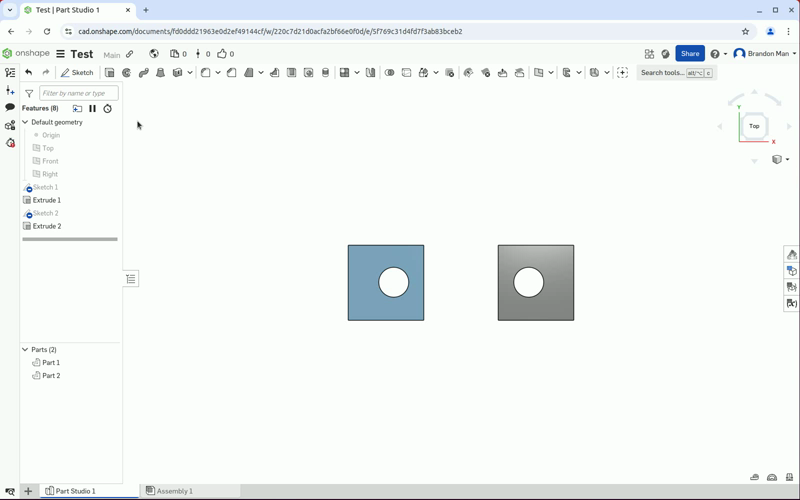
mouse_move(73, 189)
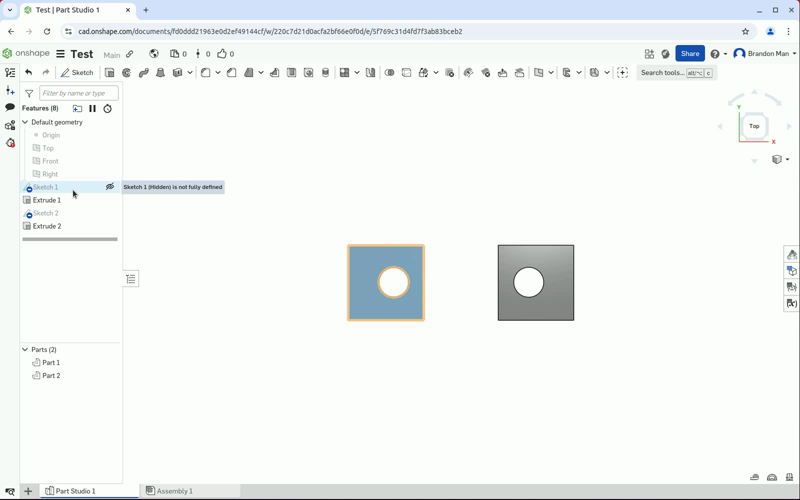
click(73, 189)
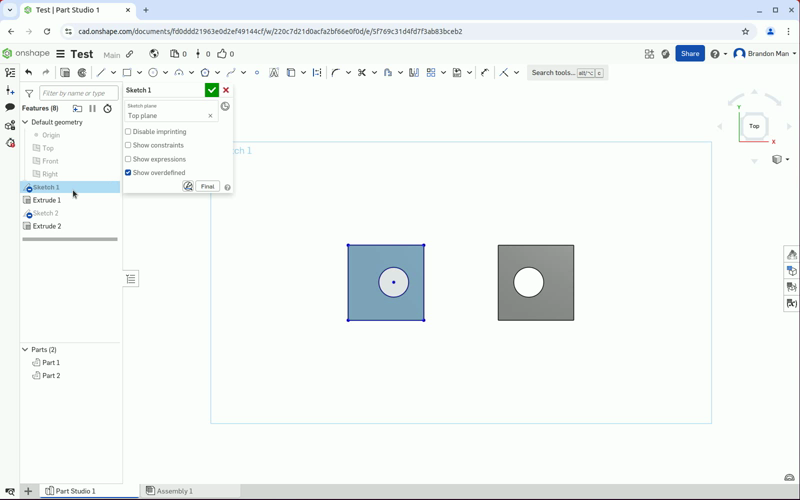
mouse_move(229, 92)
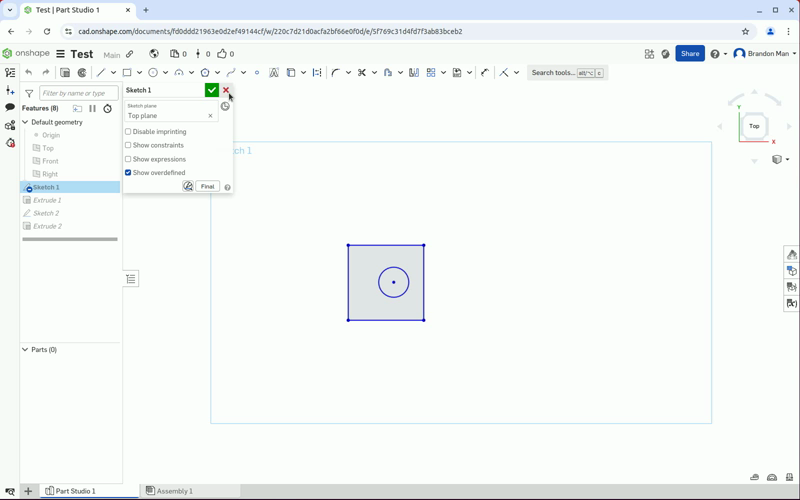
click(229, 92)
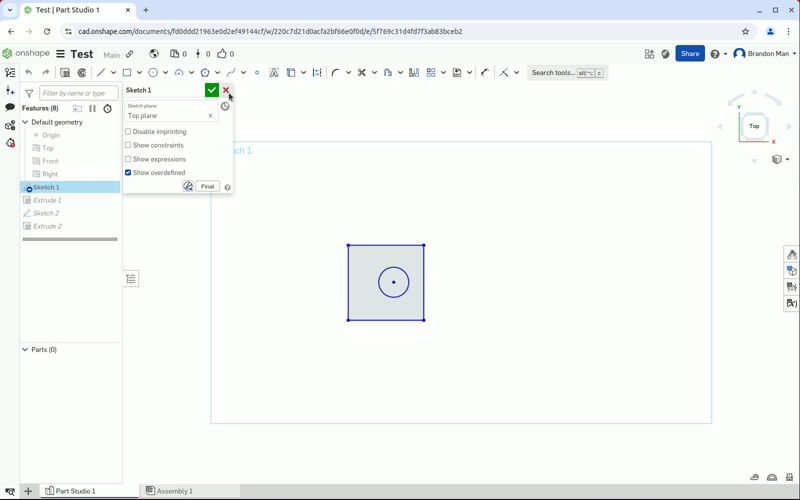
key(shift+s)
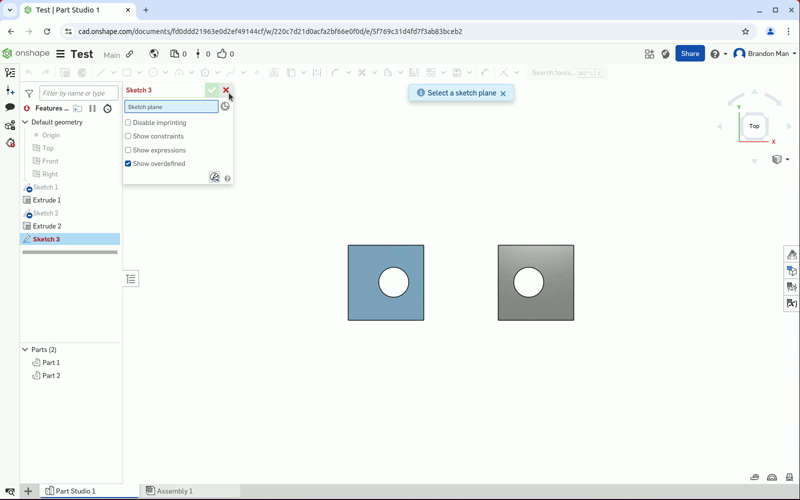
mouse_move(73, 150)
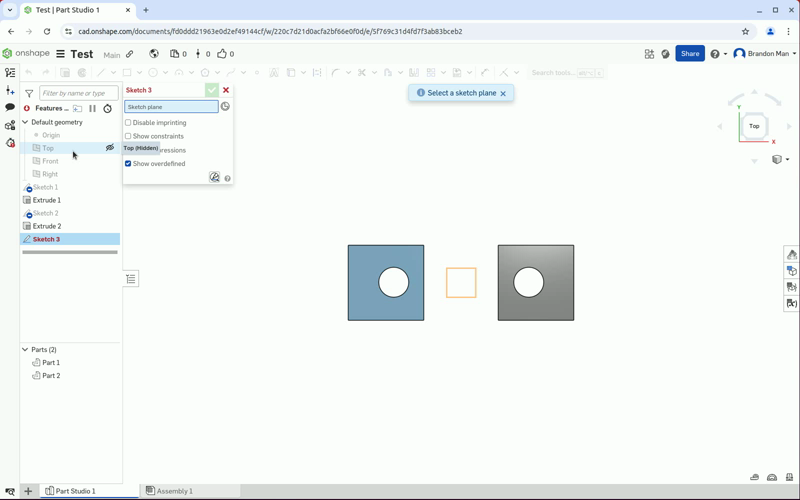
click(73, 150)
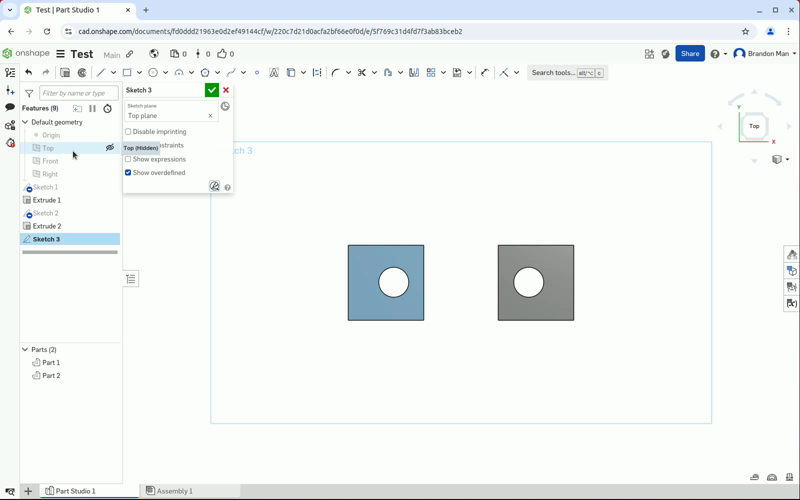
mouse_move(73, 352)
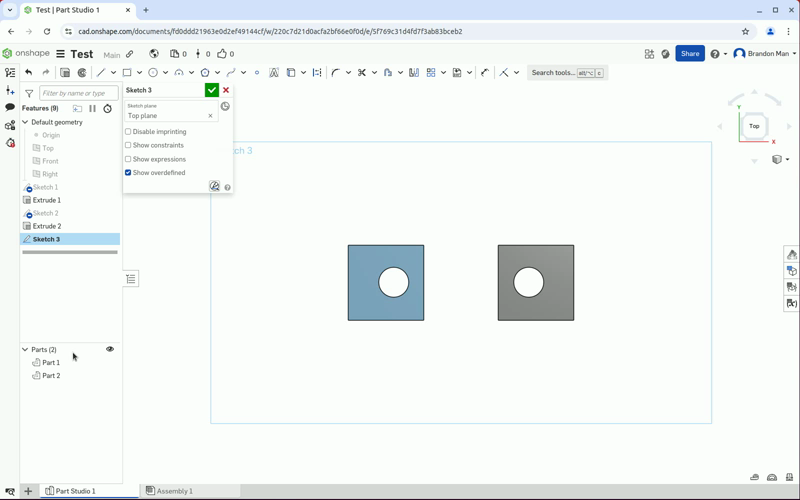
key(y)
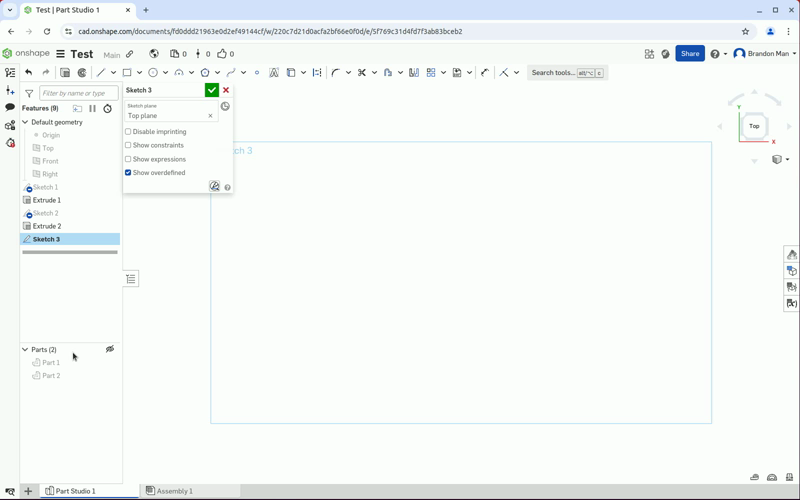
key(l)
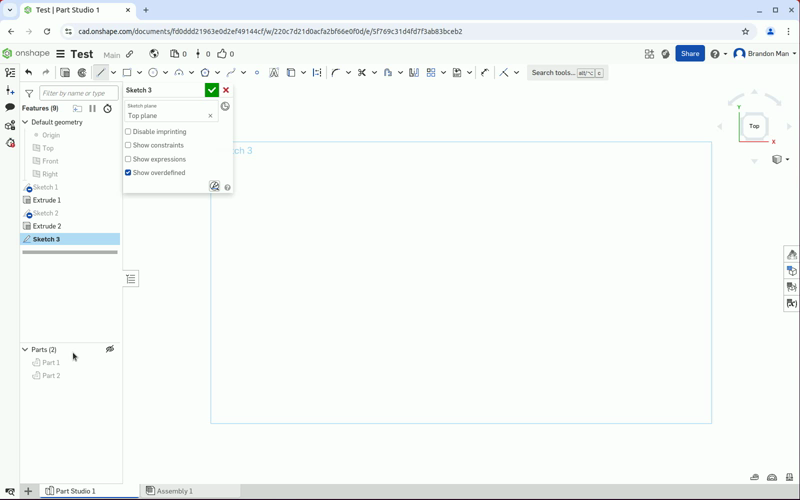
key_down(shift)
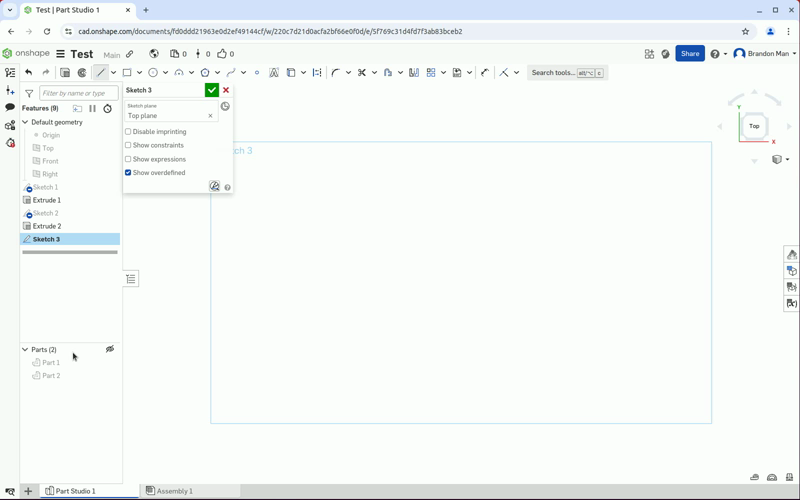
mouse_move(423, 320)
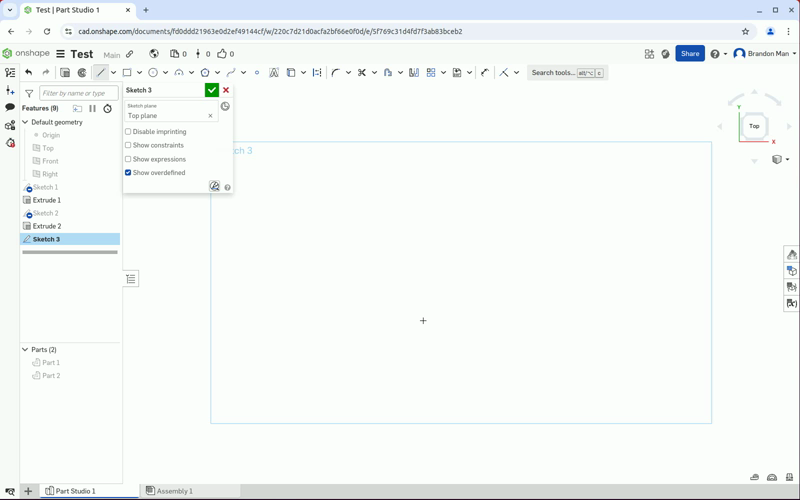
click(423, 320)
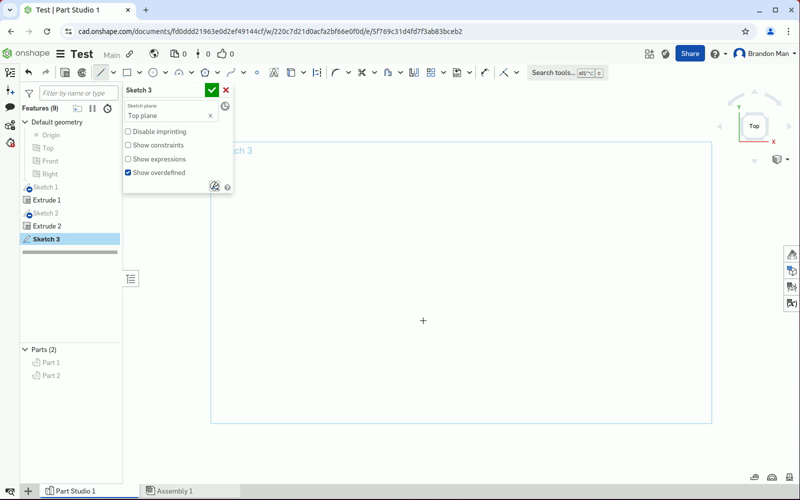
key_up(shift)
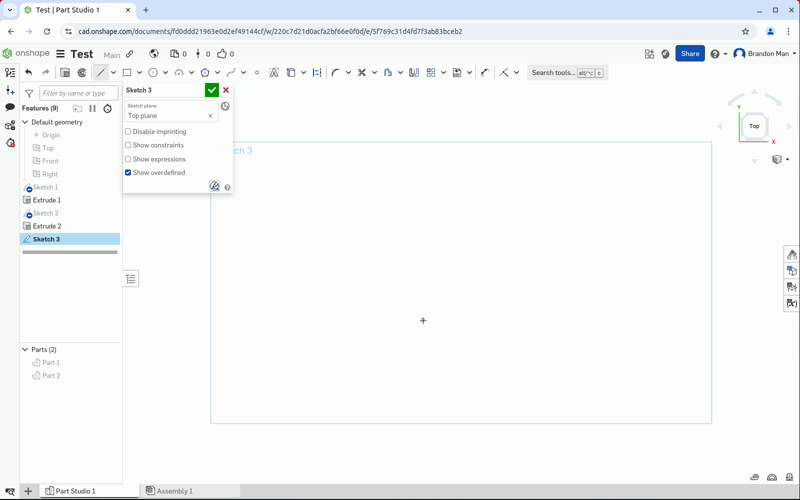
key_down(shift)
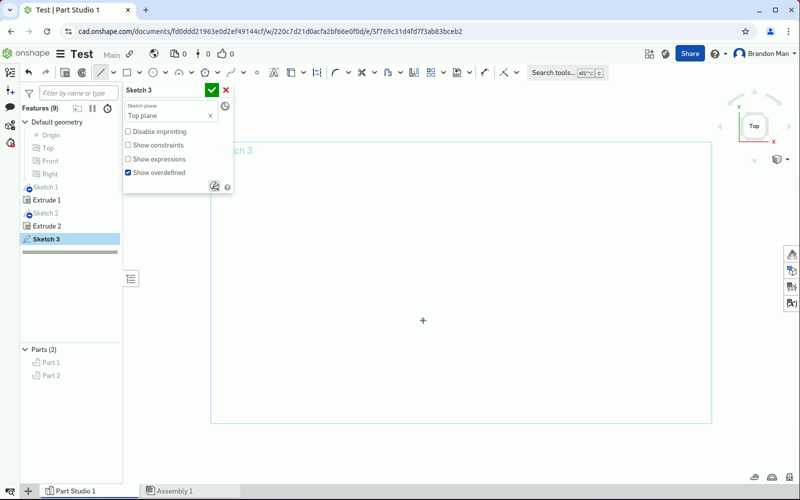
mouse_move(498, 320)
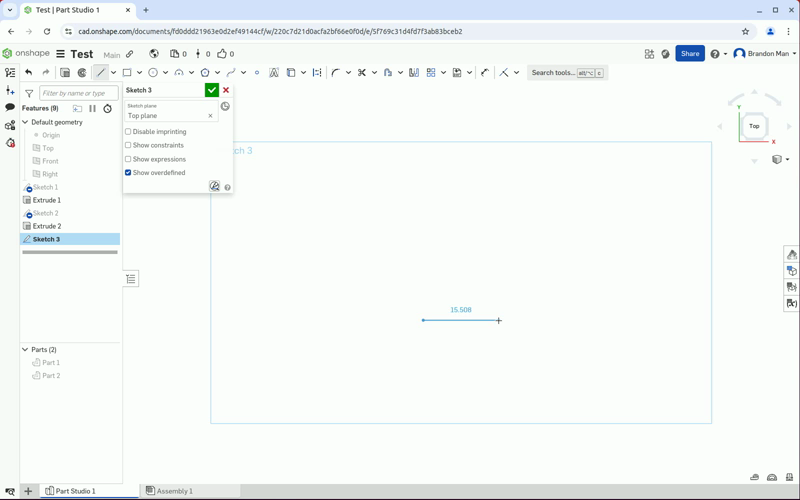
click(498, 320)
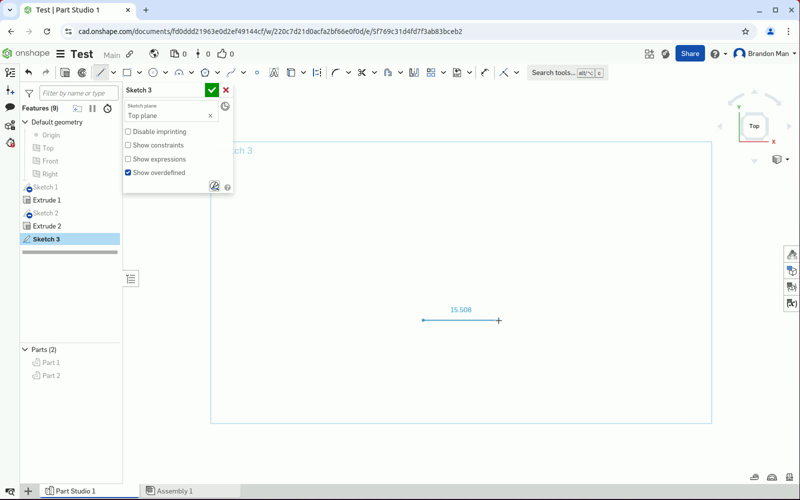
key_up(shift)
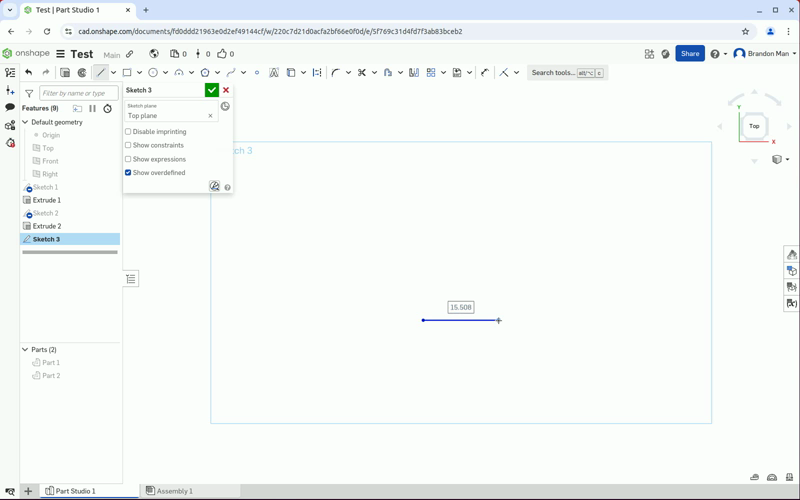
key_down(shift)
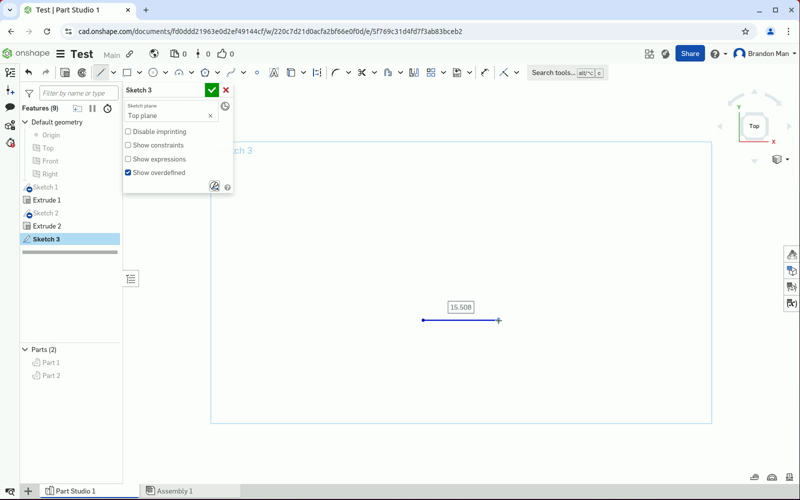
mouse_move(498, 245)
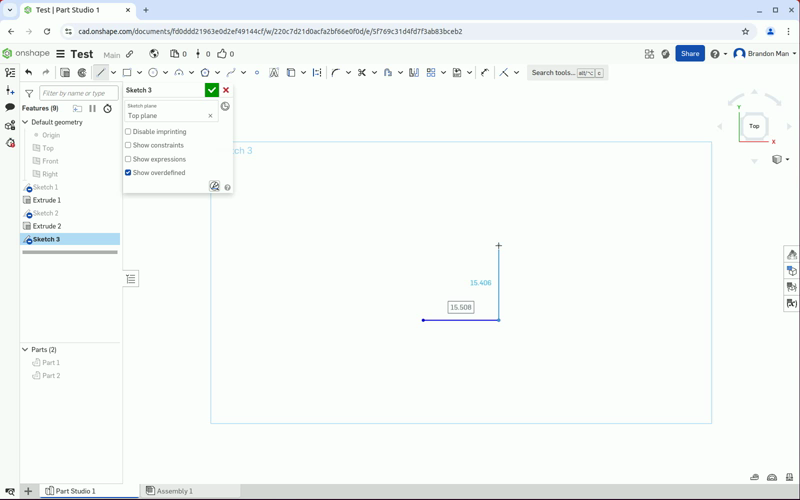
click(498, 245)
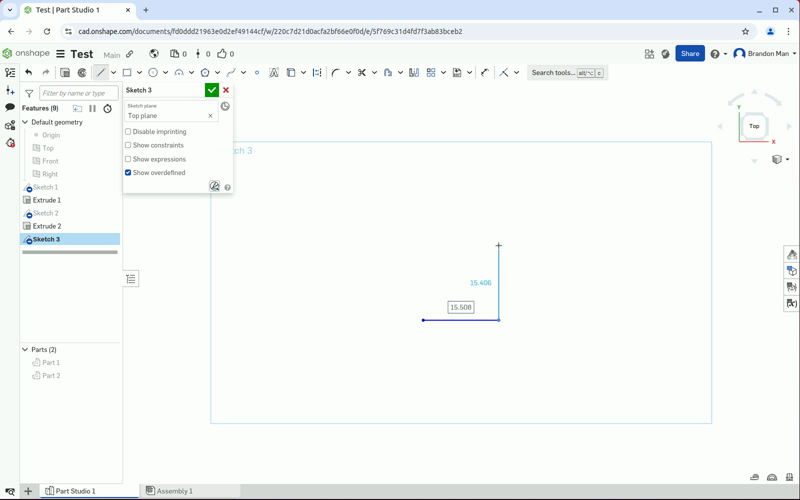
key_up(shift)
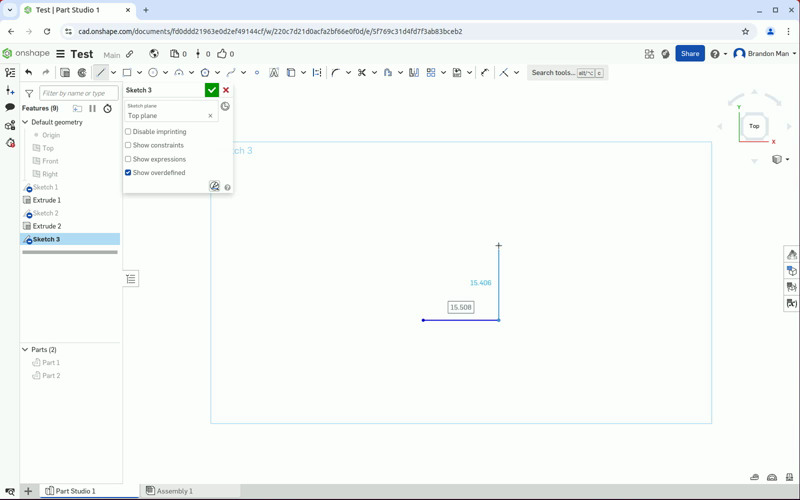
key_down(shift)
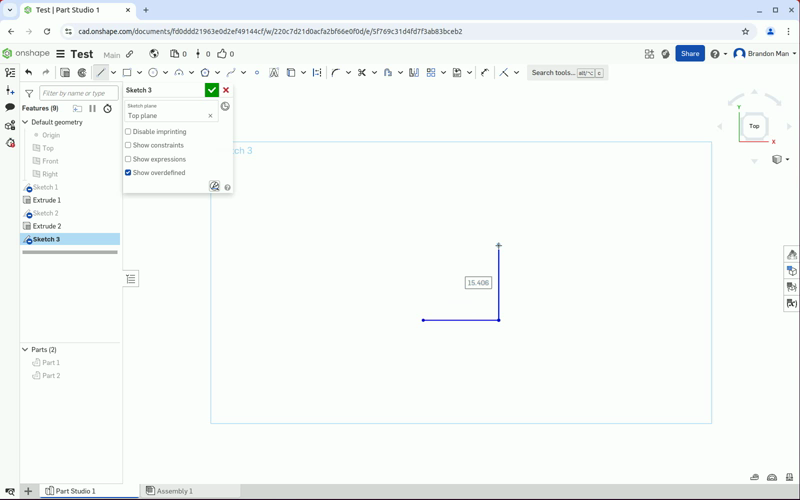
mouse_move(423, 245)
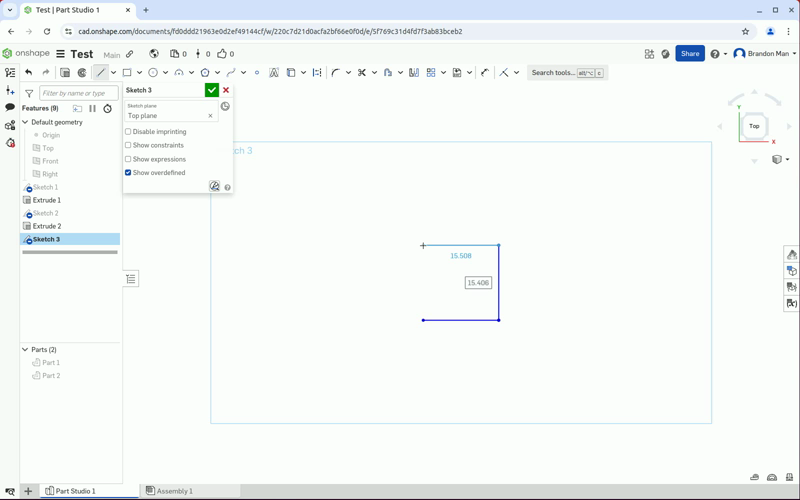
click(423, 245)
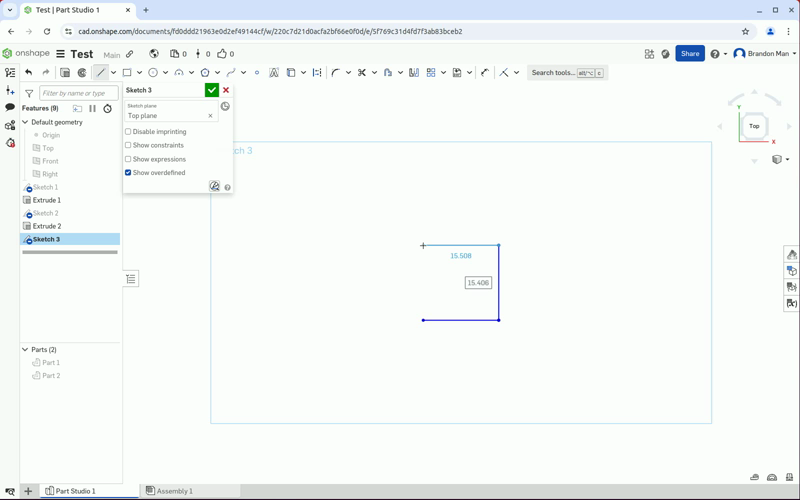
key_up(shift)
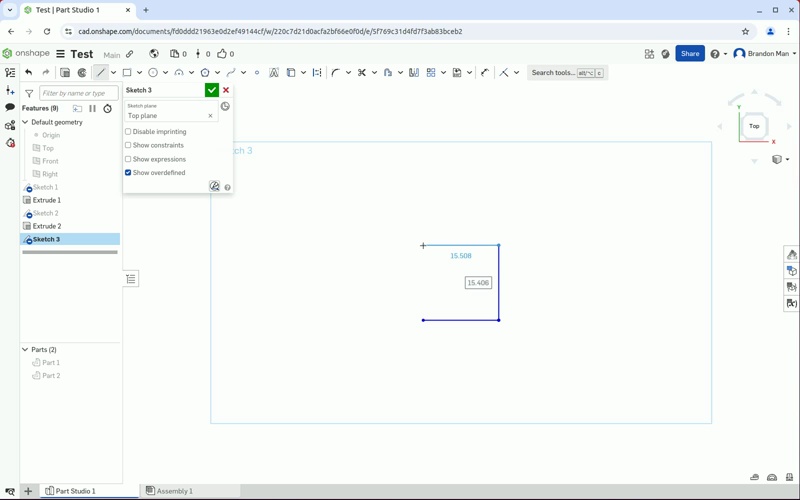
key_down(shift)
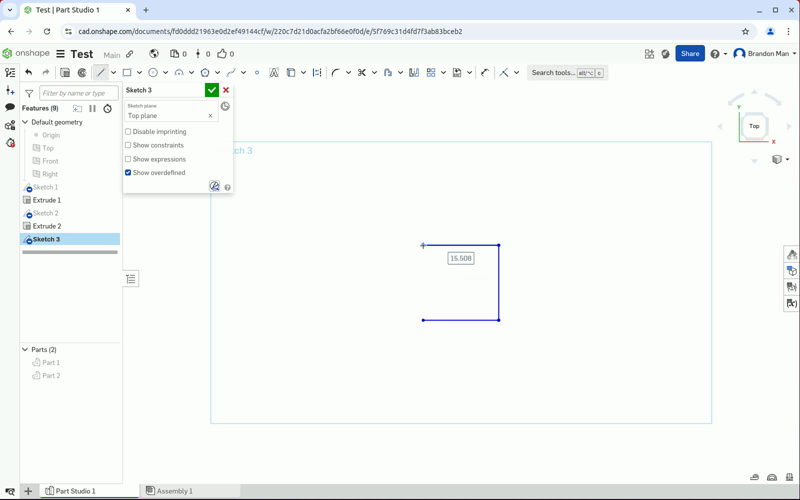
mouse_move(423, 320)
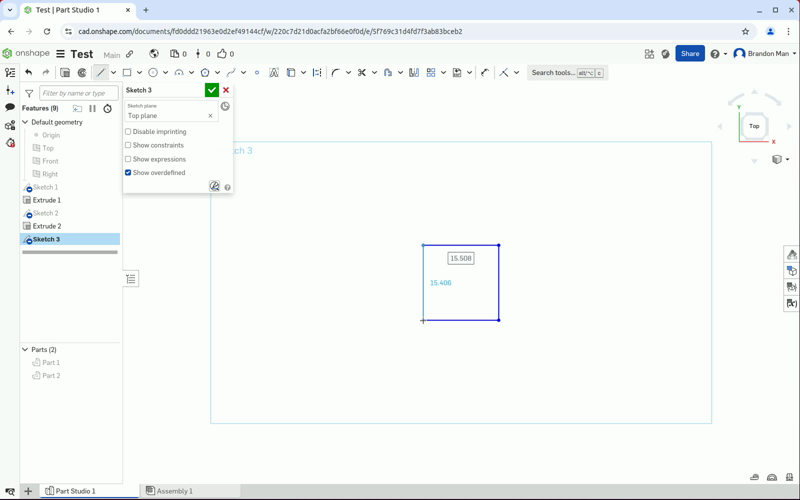
key_up(shift)
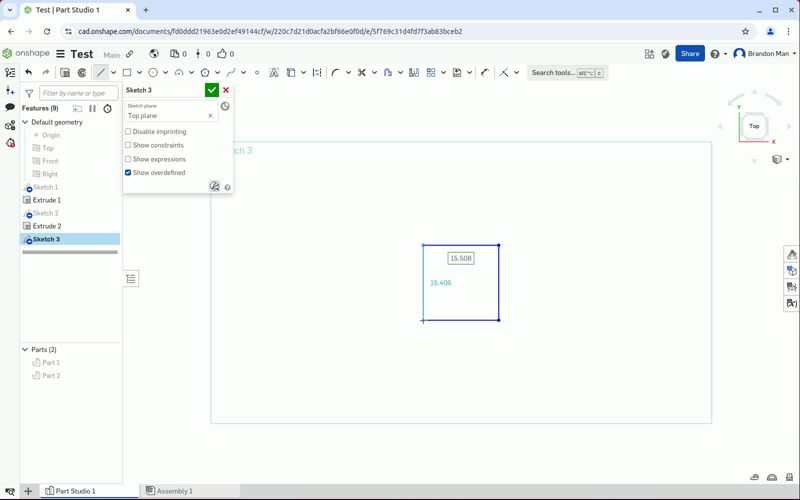
click(423, 320)
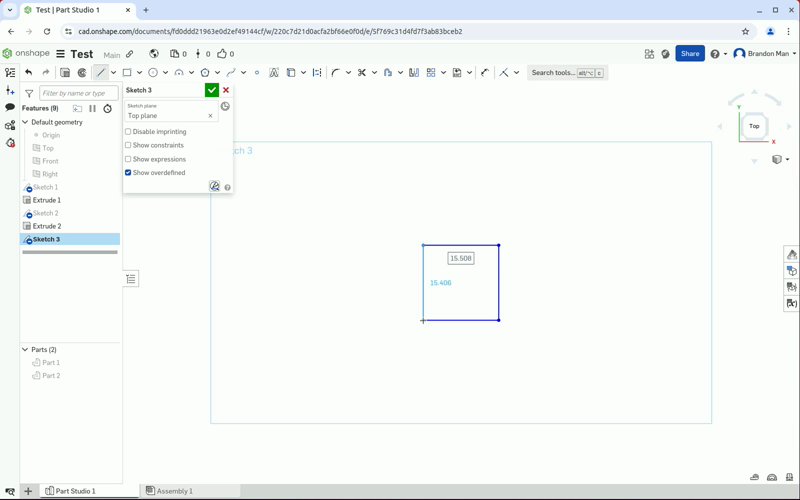
key(esc)
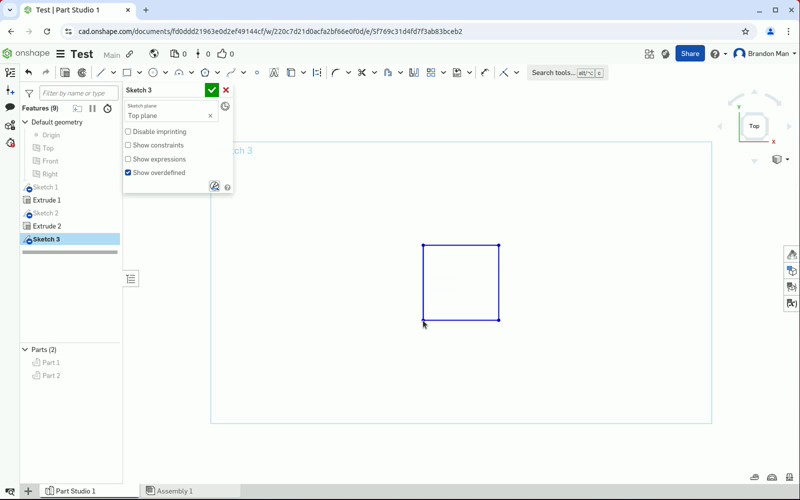
key(c)
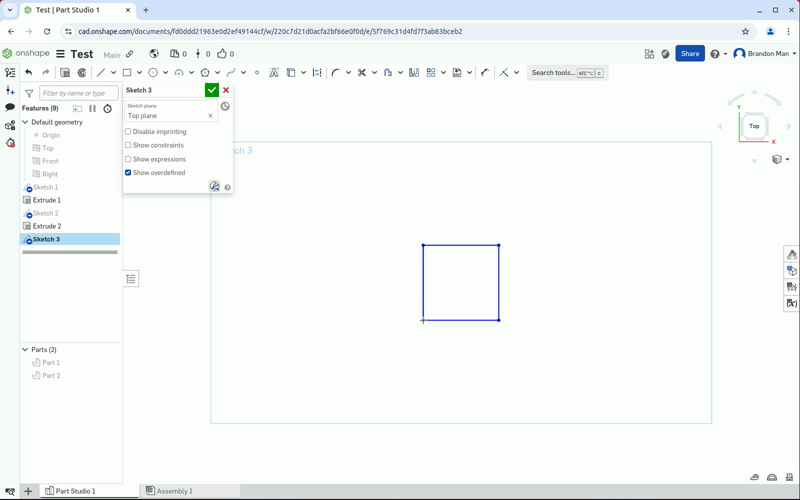
key_down(shift)
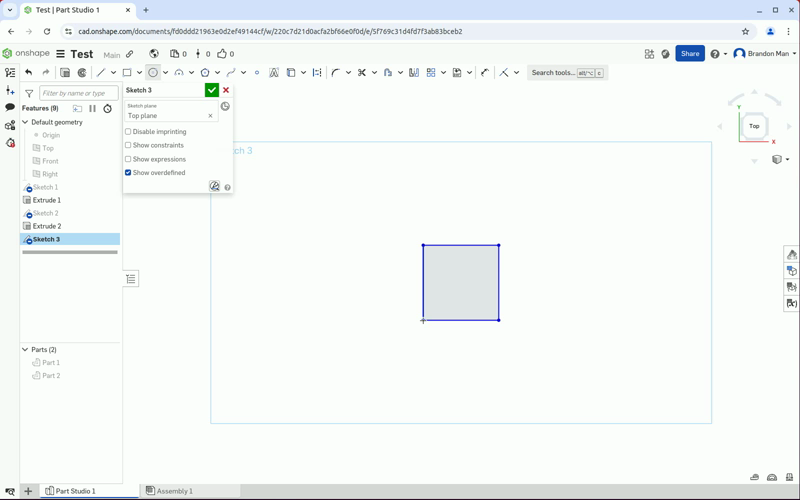
mouse_move(461, 282)
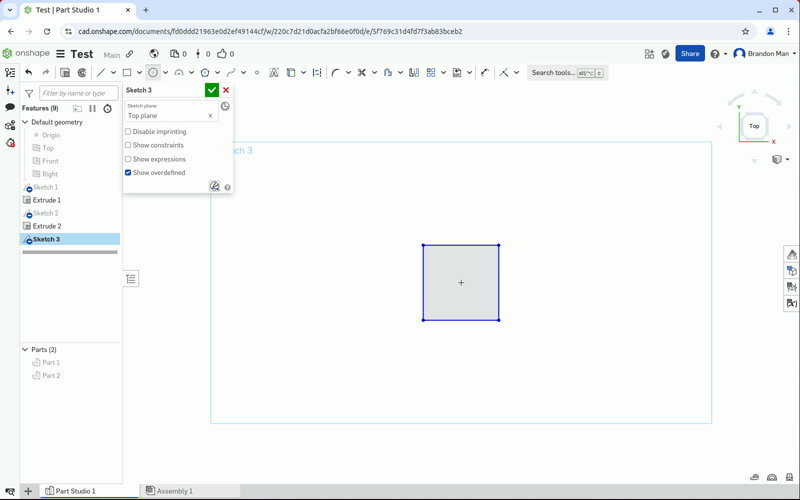
click(461, 282)
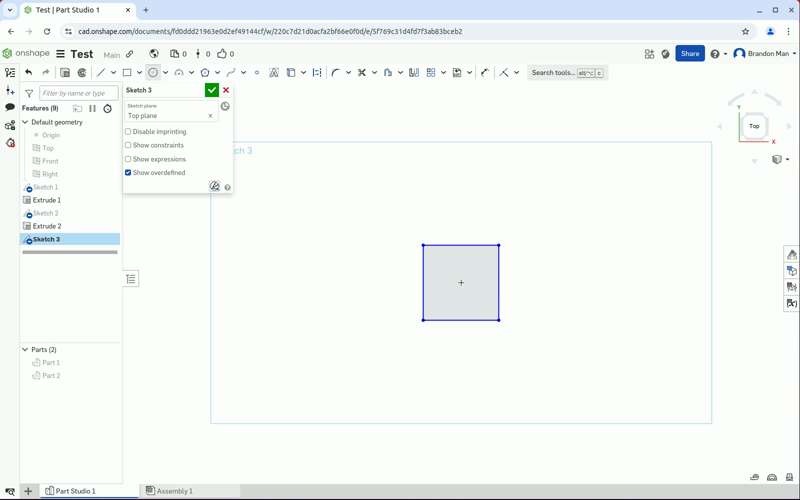
key_up(shift)
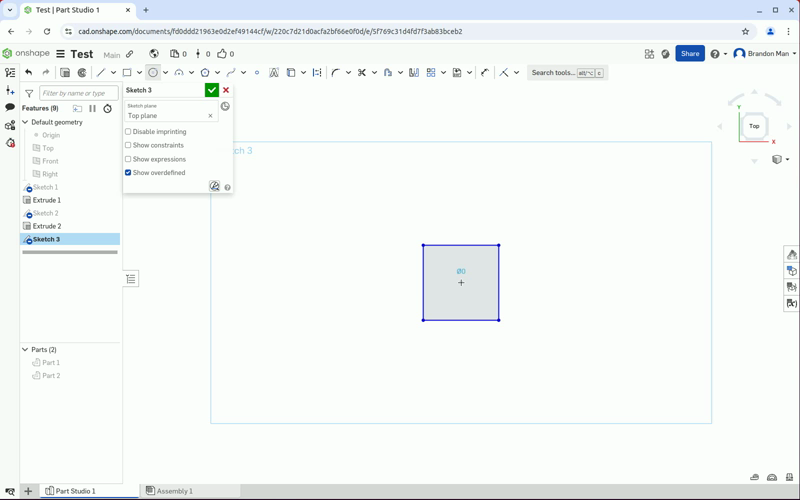
mouse_move(476, 282)
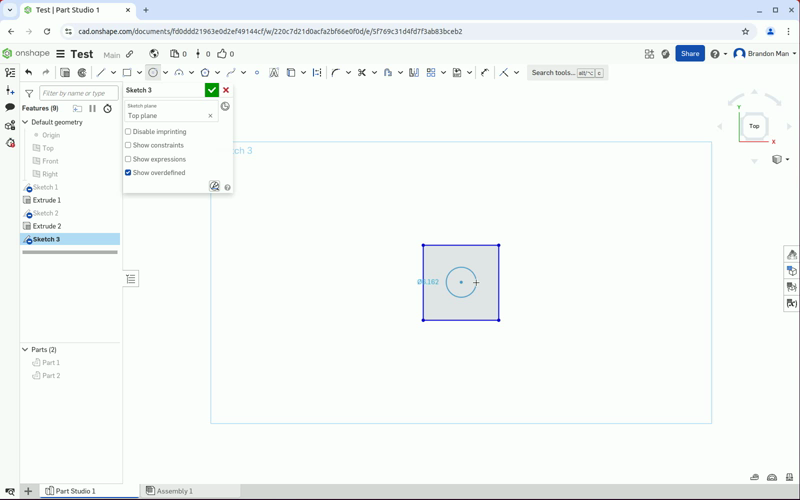
click(476, 282)
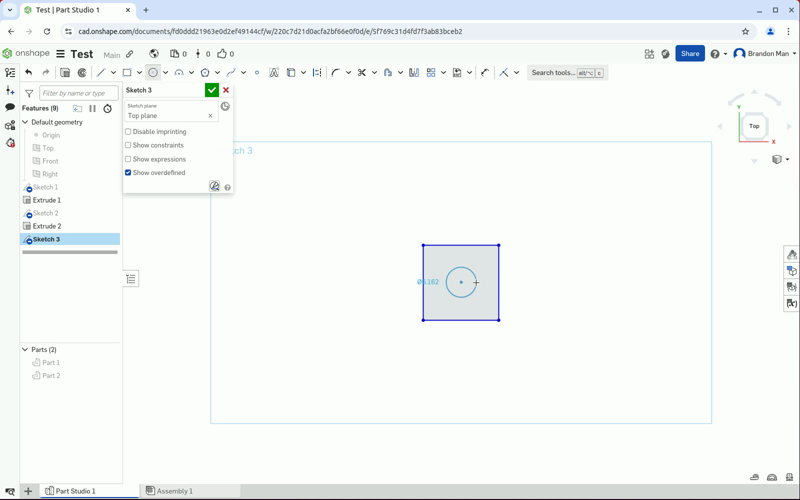
key(esc)
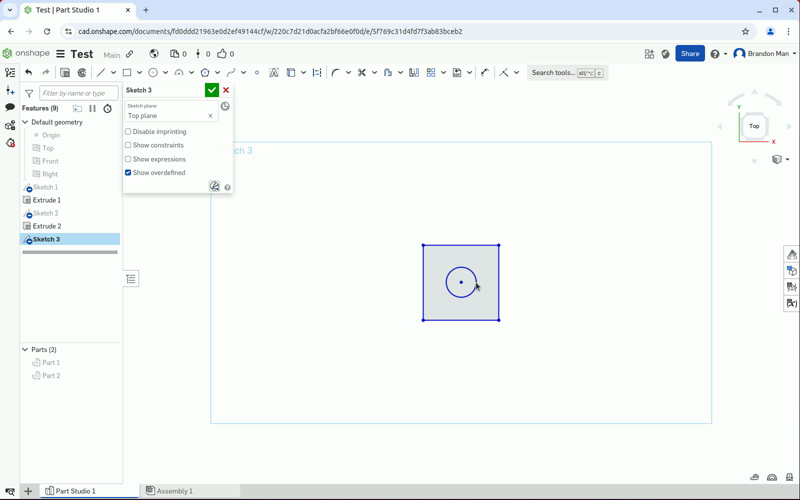
mouse_move(457, 300)
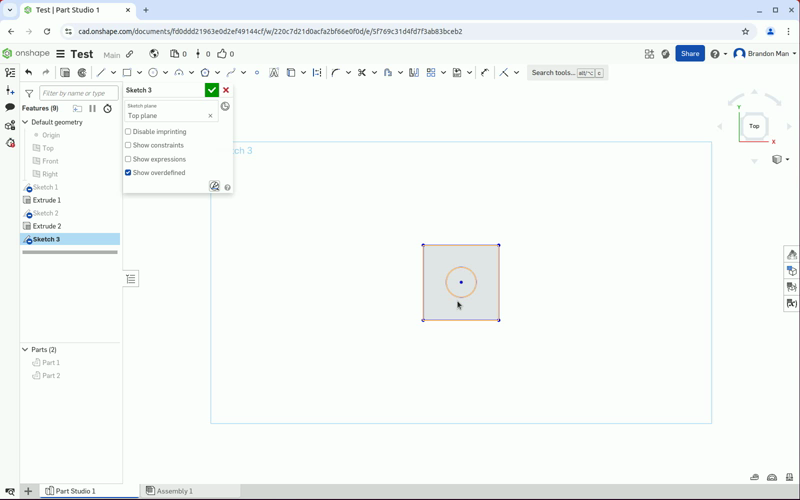
click(457, 300)
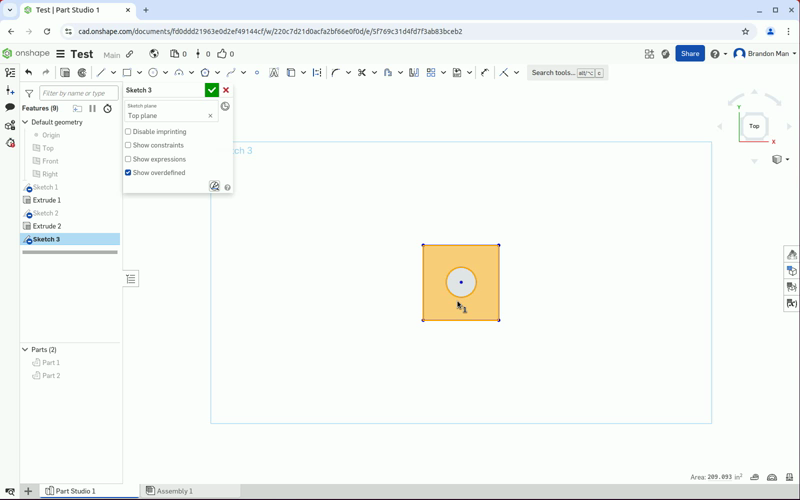
mouse_move(73, 352)
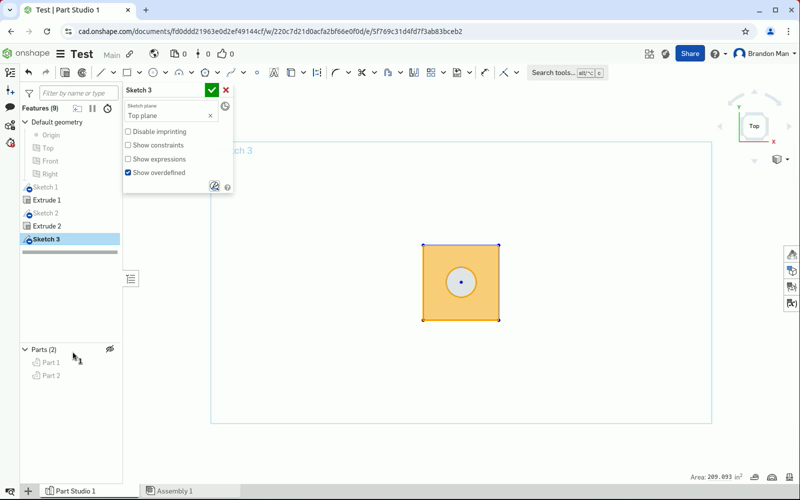
key(shift+y)
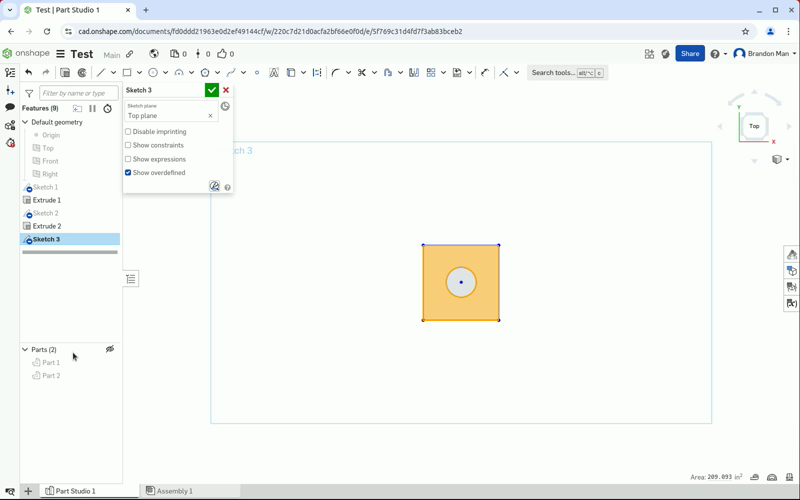
key(shift+e)
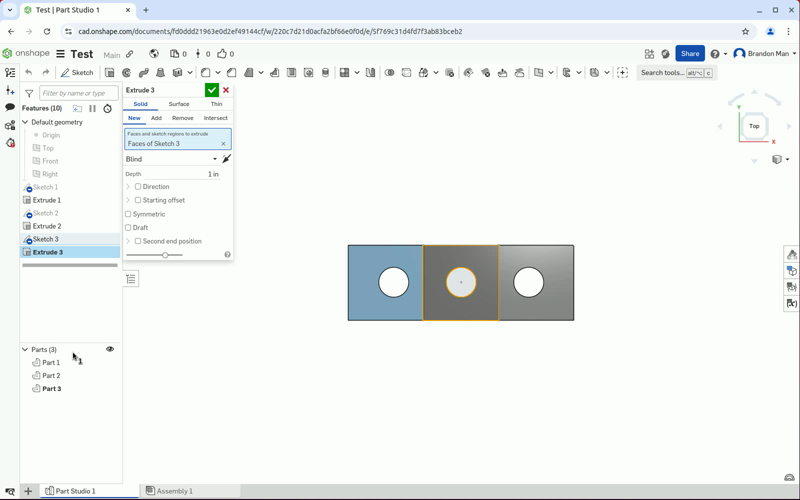
mouse_move(143, 106)
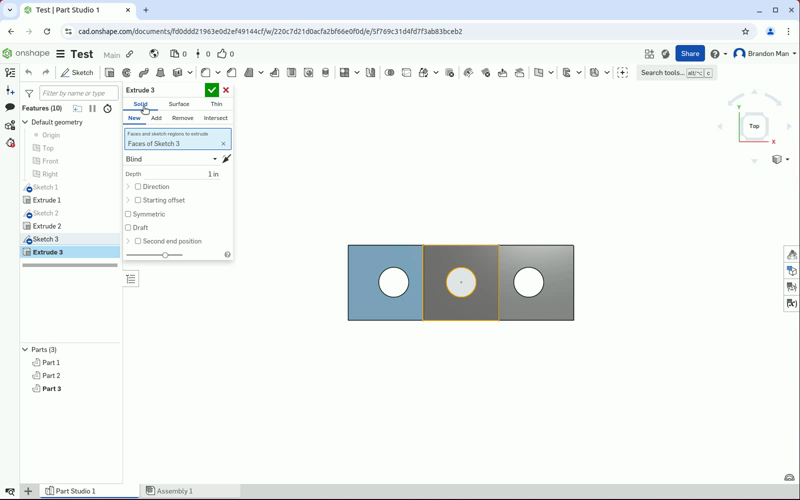
click(143, 106)
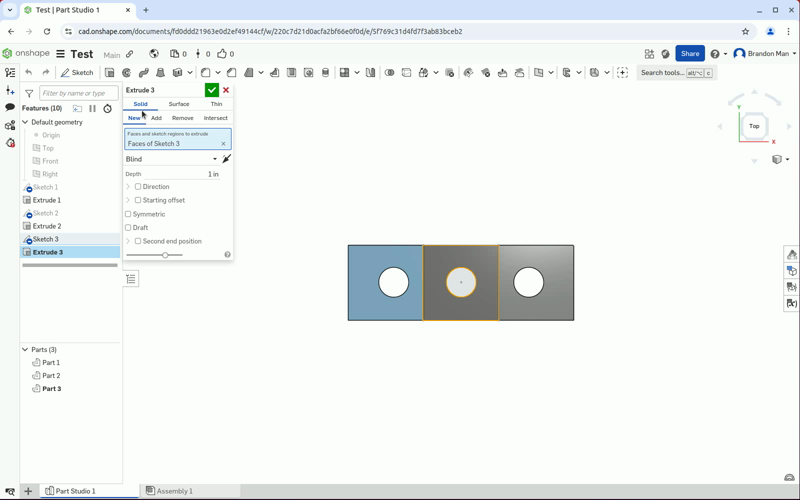
mouse_move(137, 120)
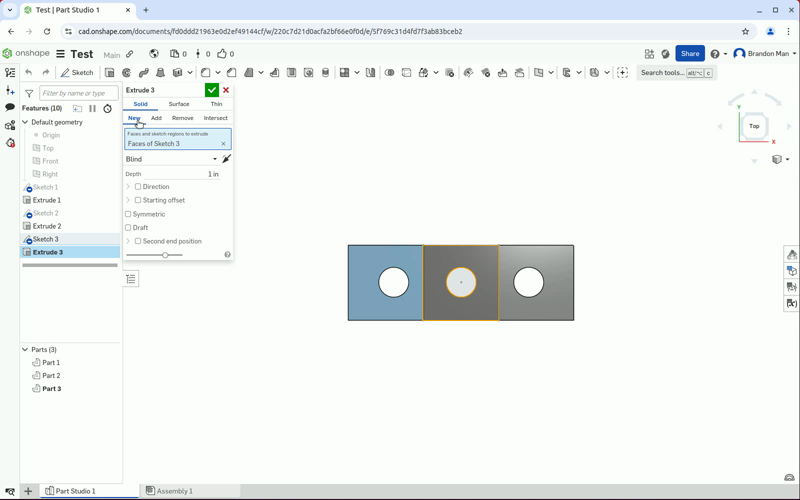
click(137, 120)
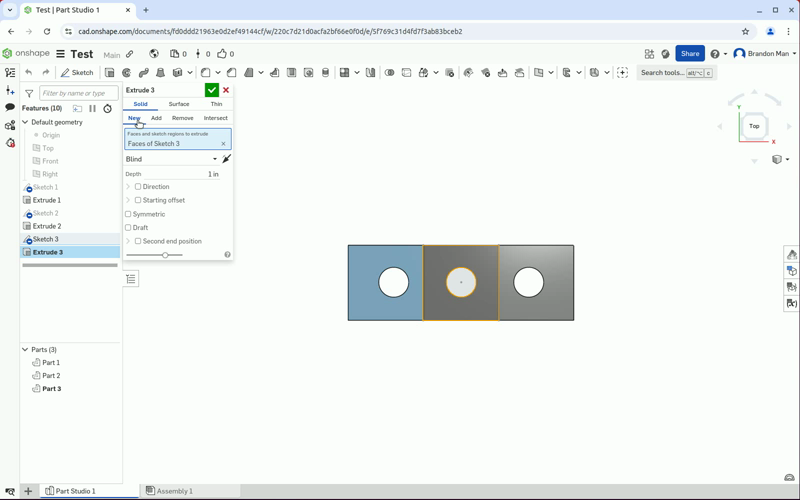
key(tab, 4)
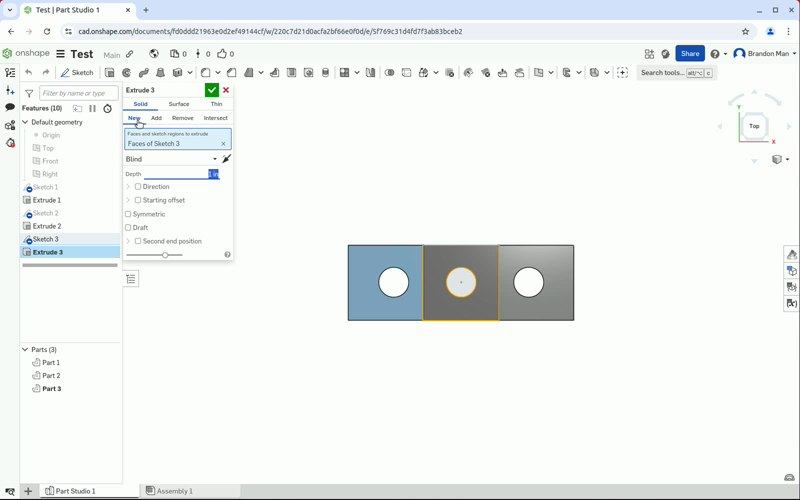
text(2.407)
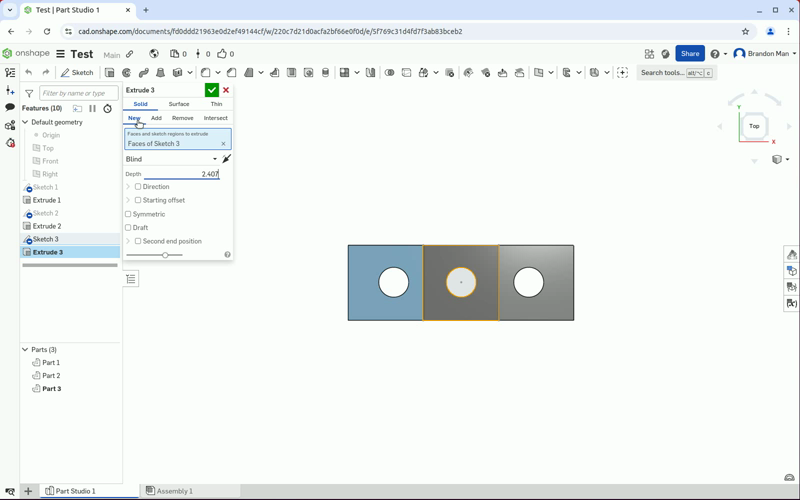
key(enter)
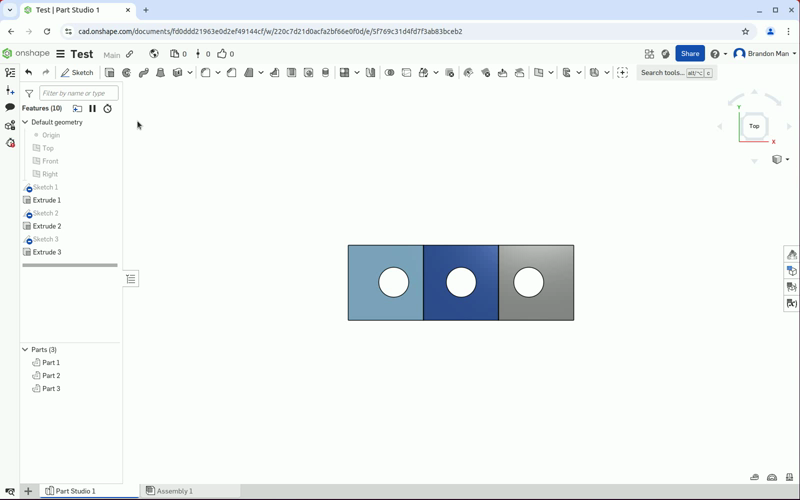
key(shift+h)
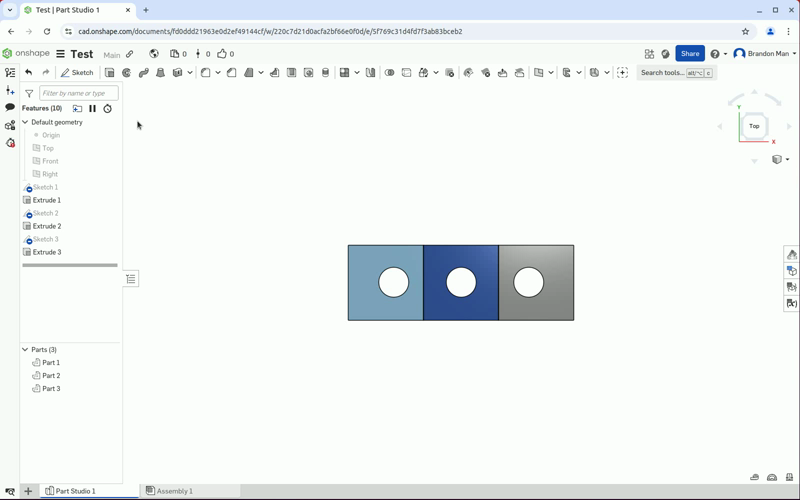
key(shift+h)
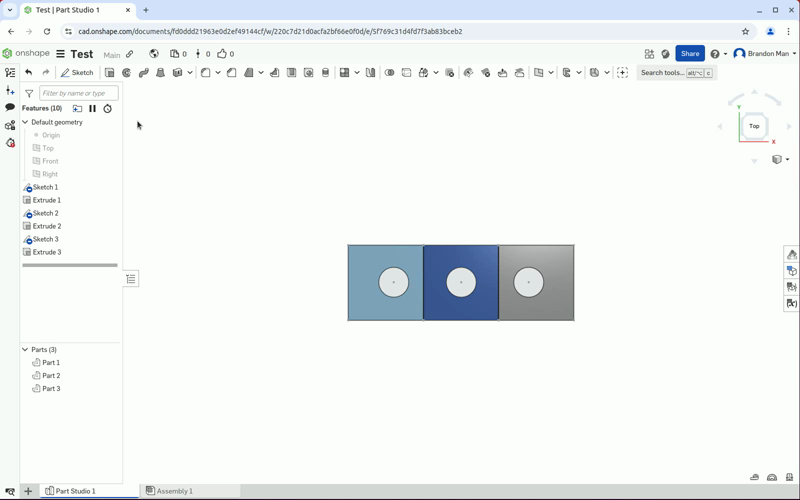
key(shift+7)
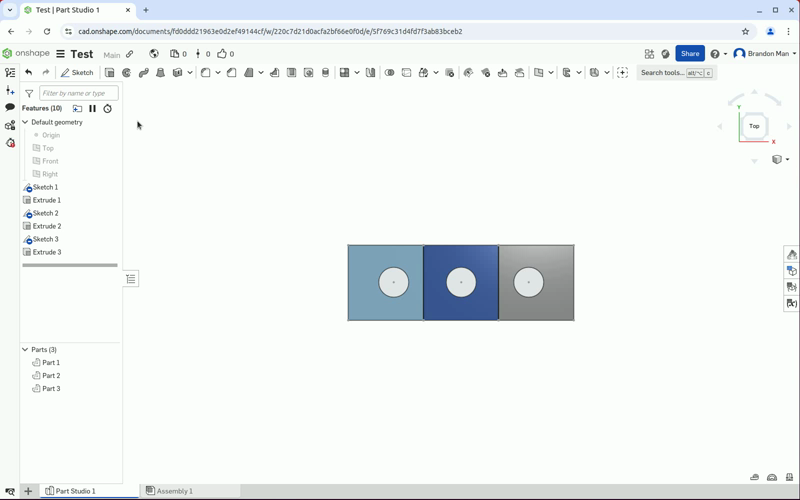
key(up, 3)
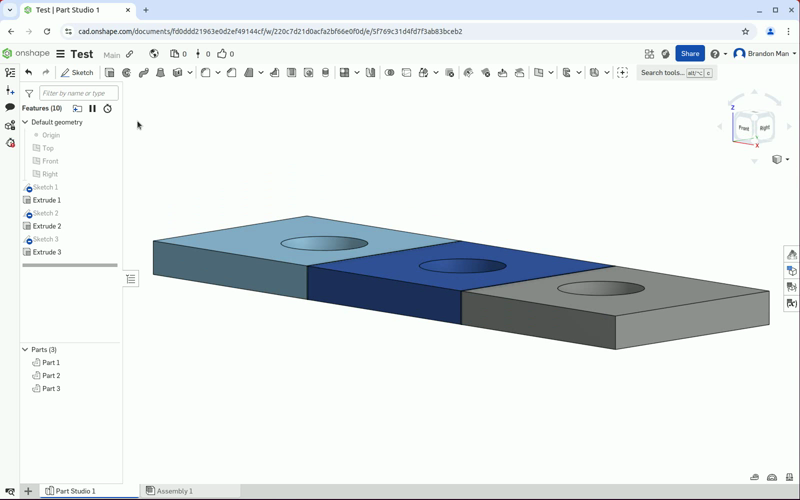
key(left, 3)
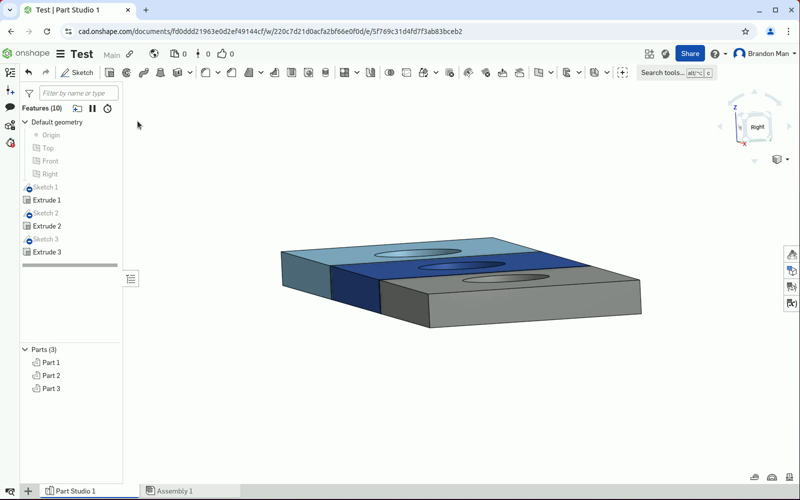
key(right, 3)
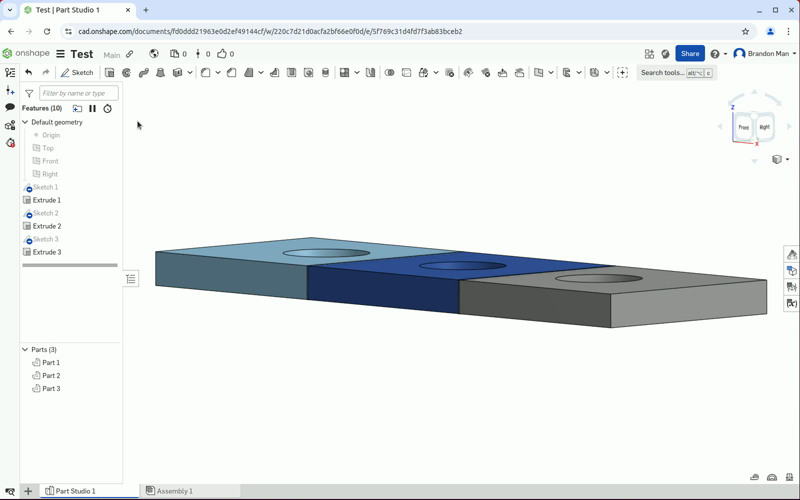
key(down, 3)
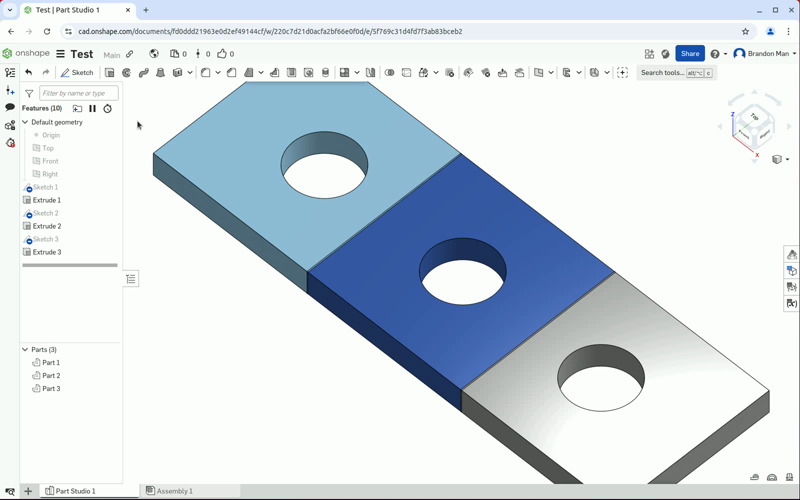
mouse_move(73, 189)
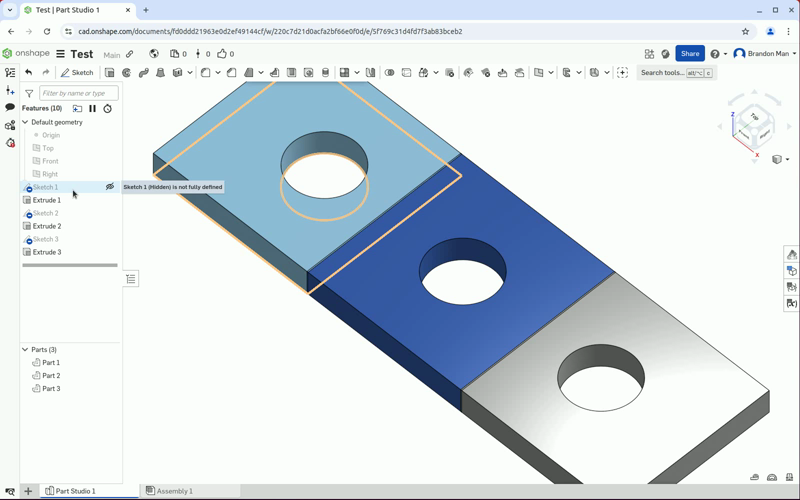
click(73, 189)